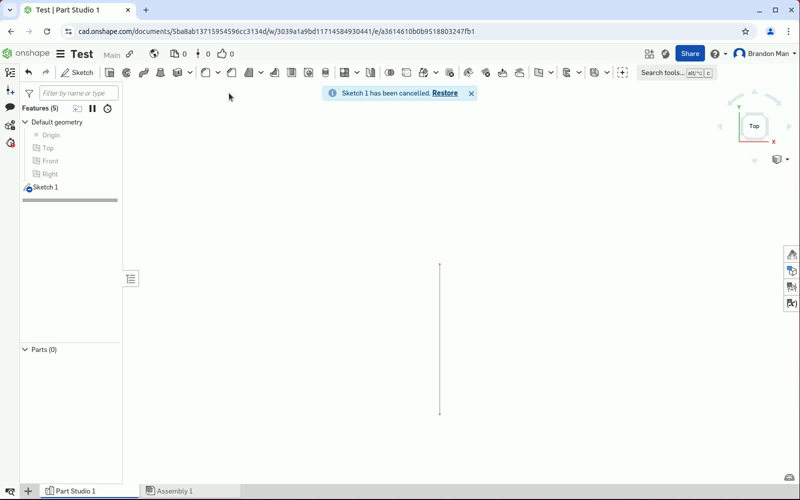
key(shift+h)
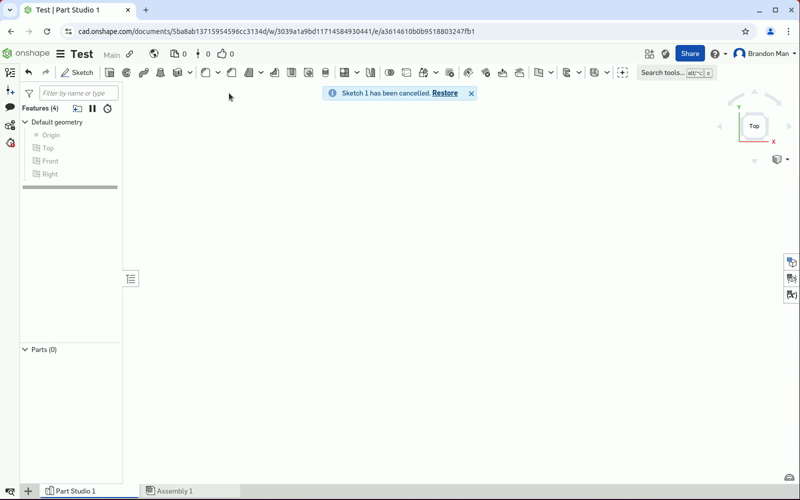
mouse_move(73, 352)
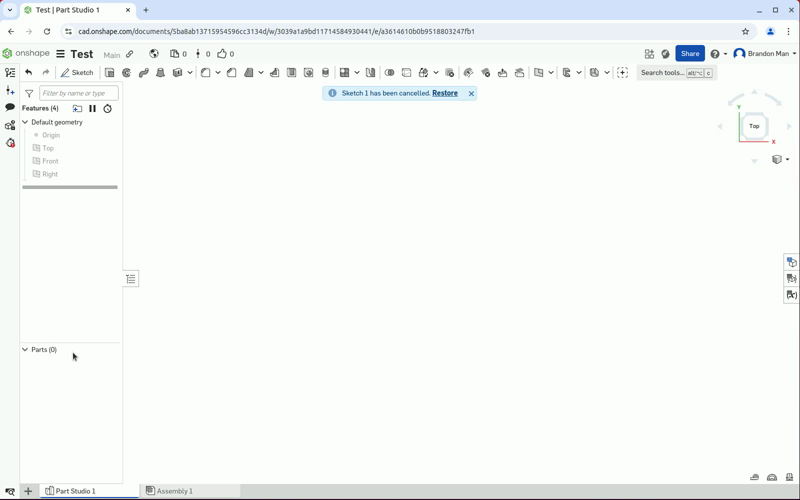
key(y)
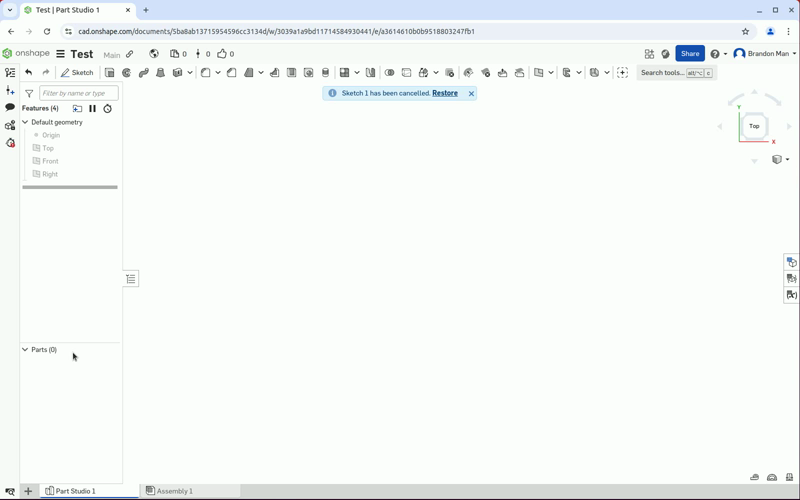
key(shift+p)
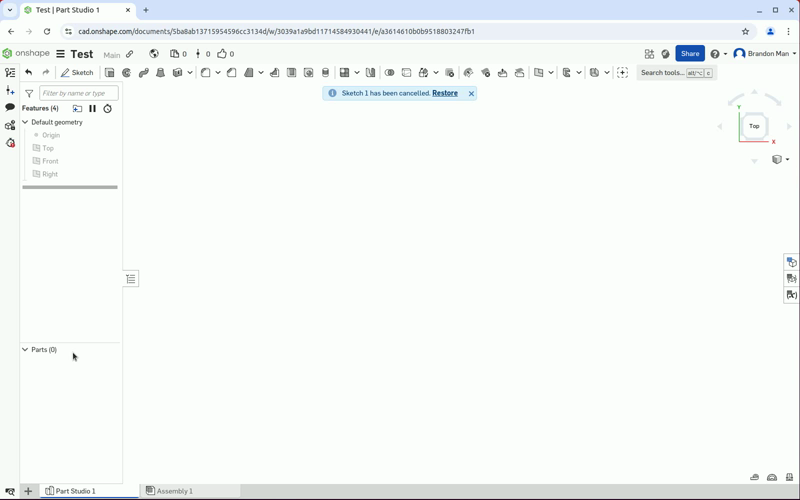
key(space)
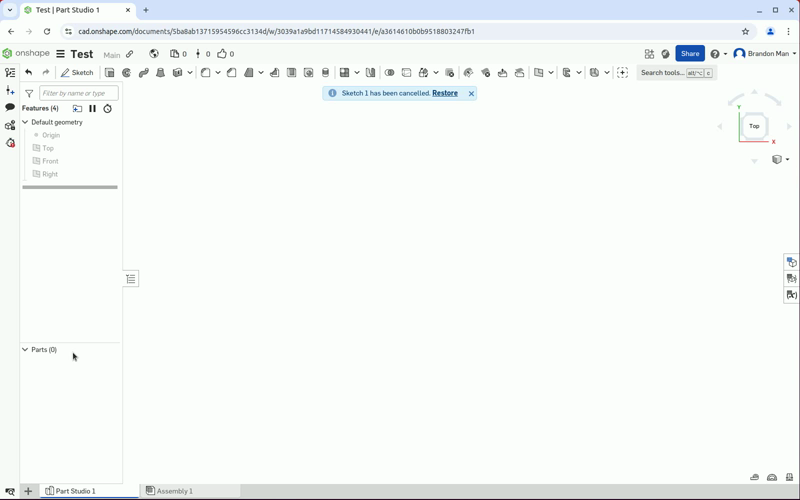
key_down(shift)
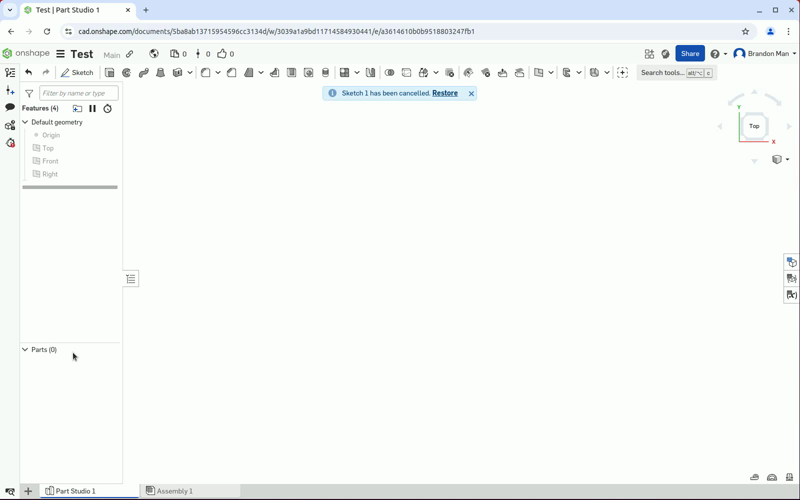
key(up)
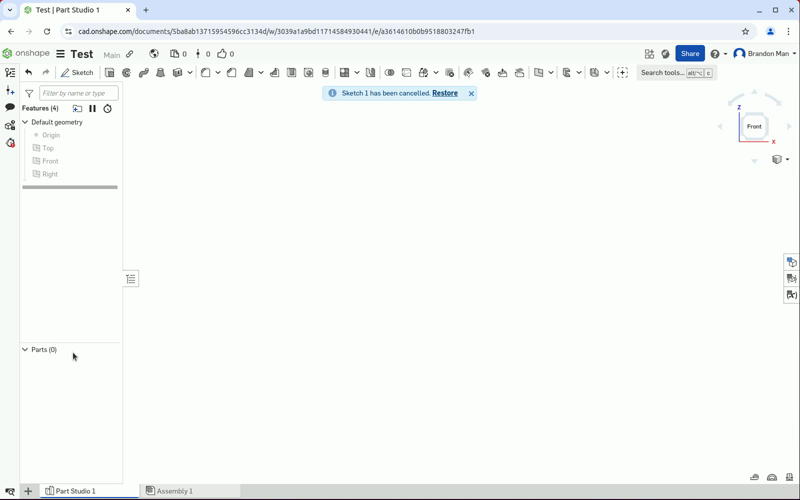
key_up(shift)
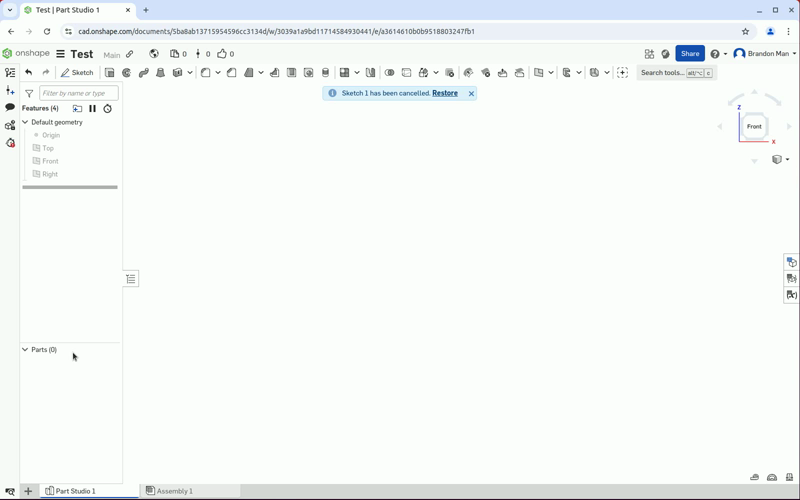
mouse_move(73, 352)
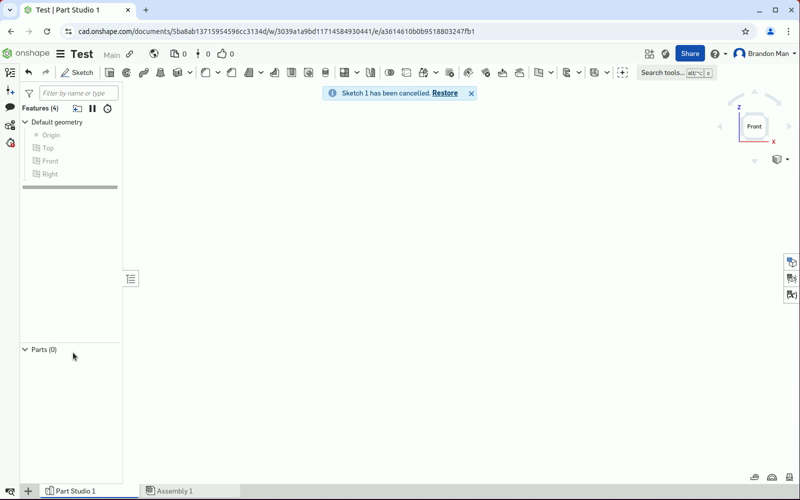
key(shift+y)
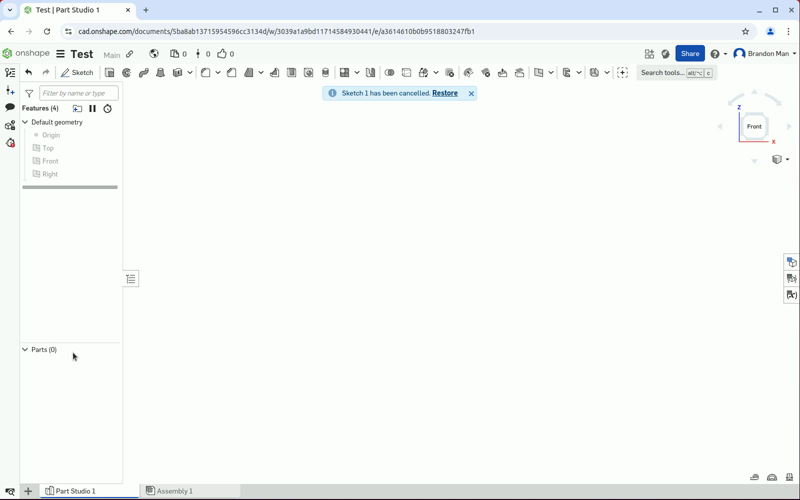
key(shift+s)
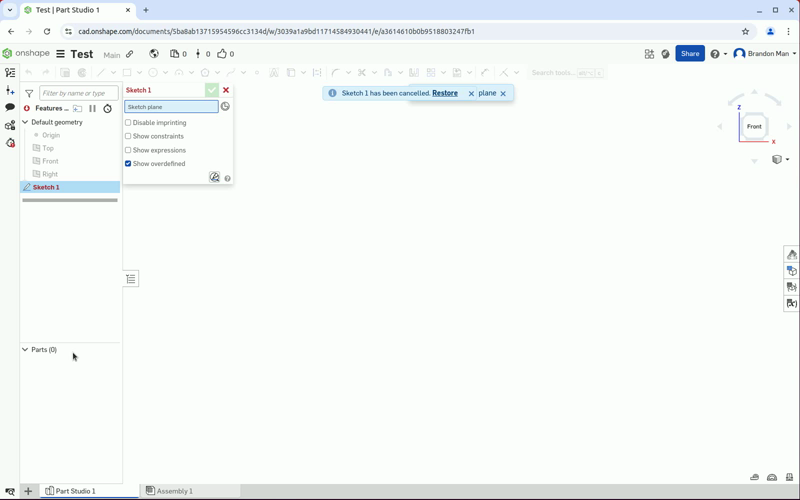
mouse_move(73, 163)
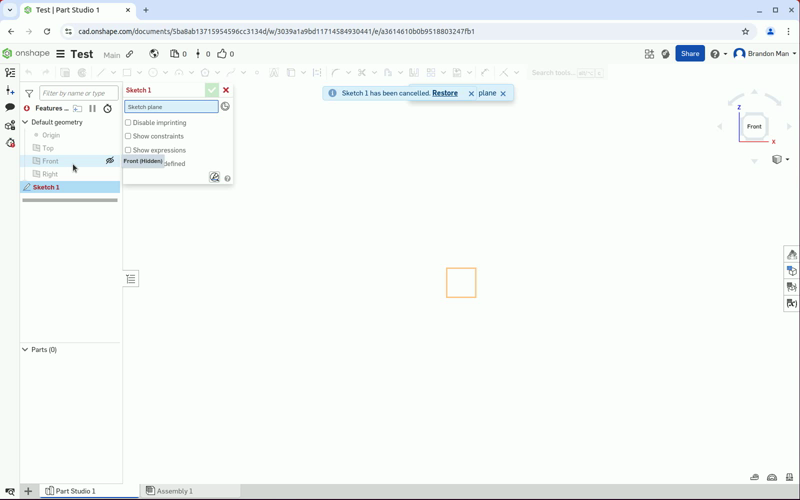
click(73, 163)
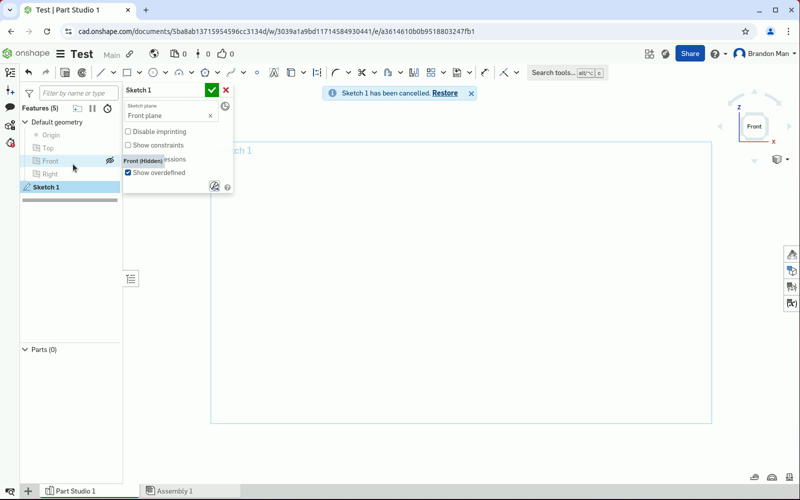
mouse_move(73, 352)
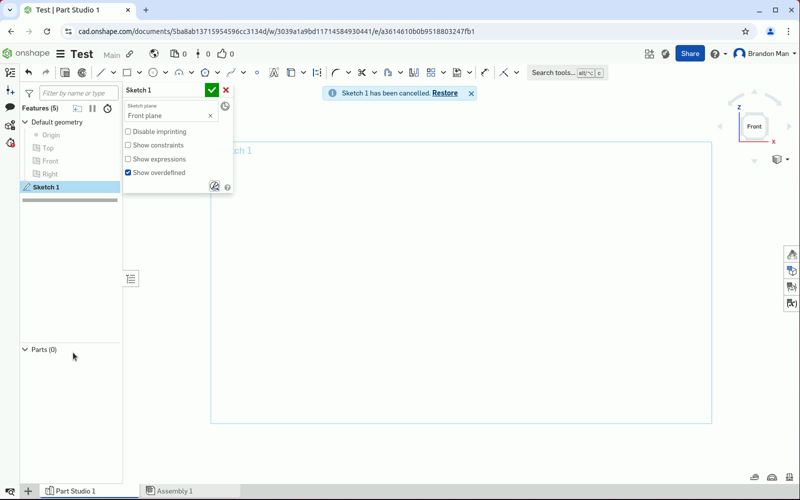
key(y)
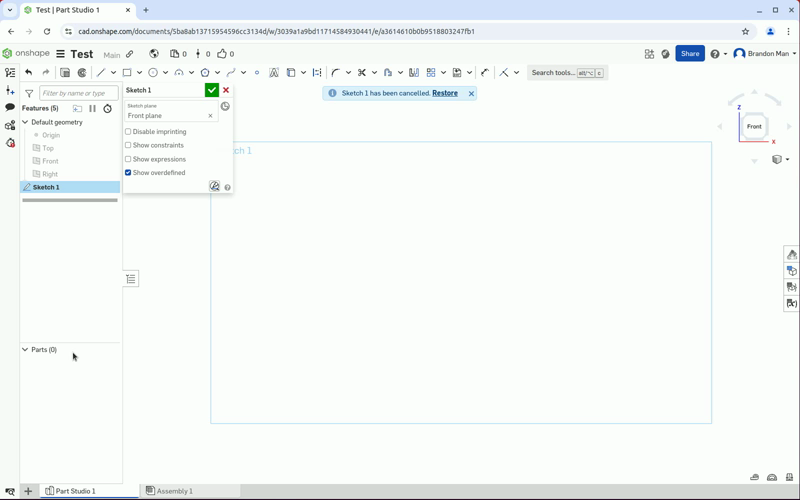
key(a)
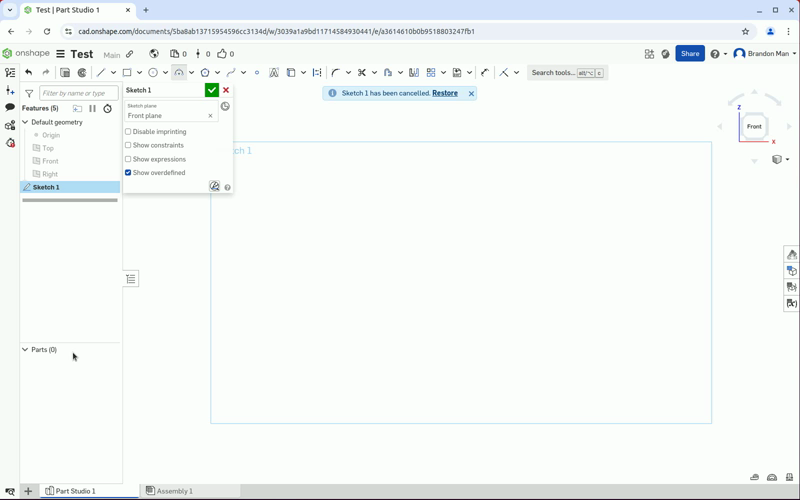
key_down(shift)
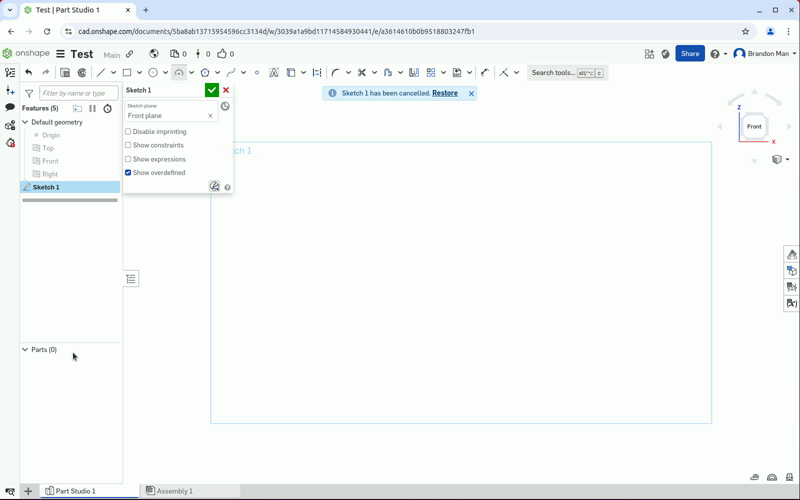
mouse_move(426, 282)
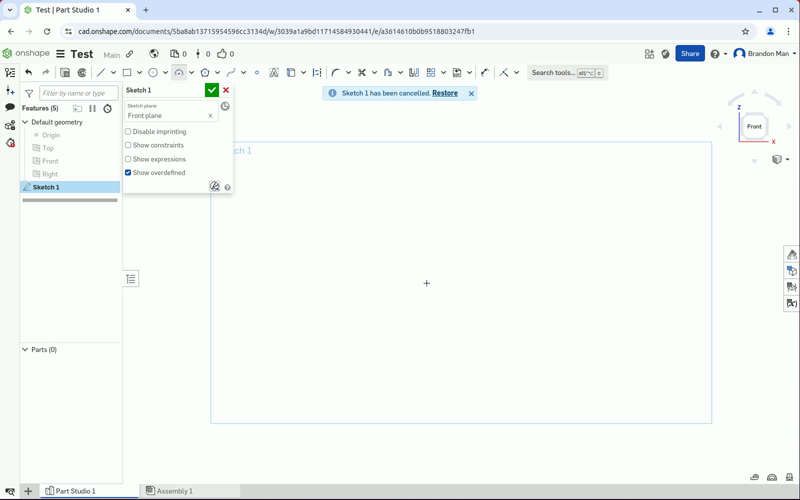
click(426, 282)
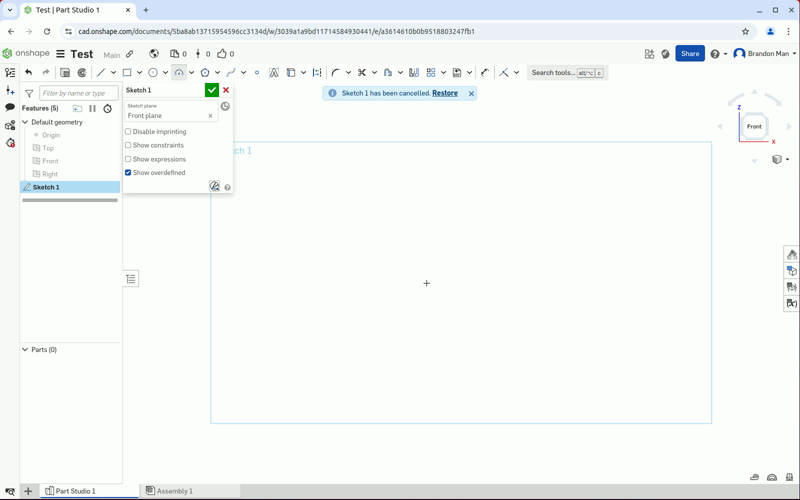
key_up(shift)
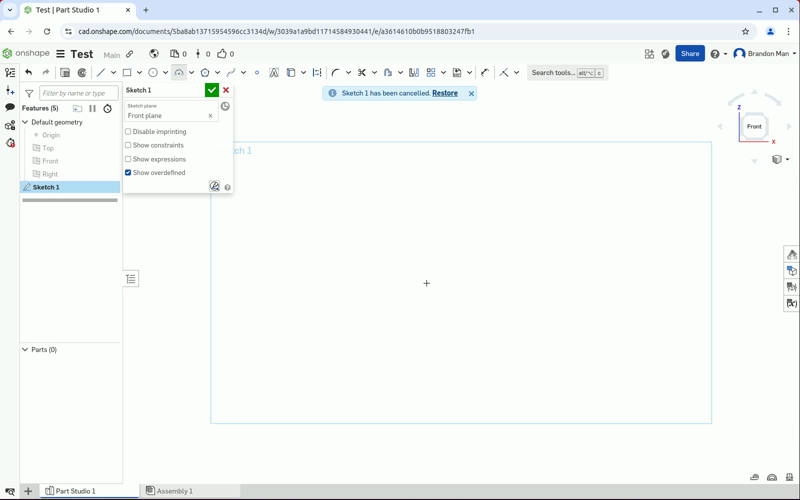
key_down(shift)
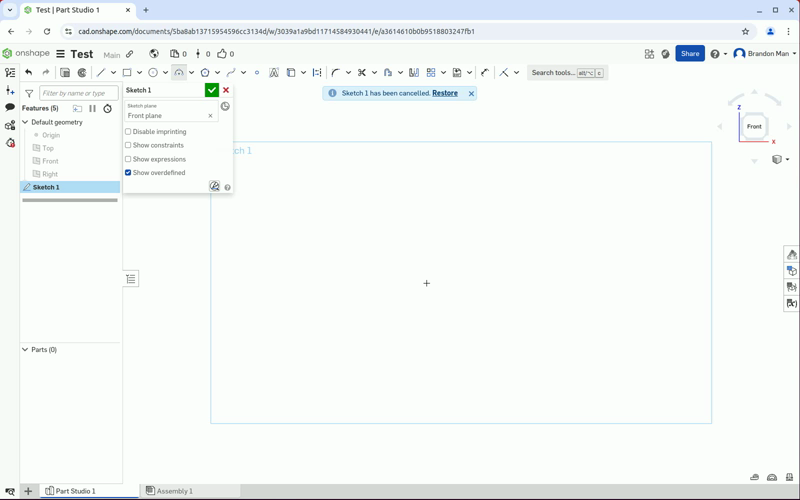
mouse_move(494, 282)
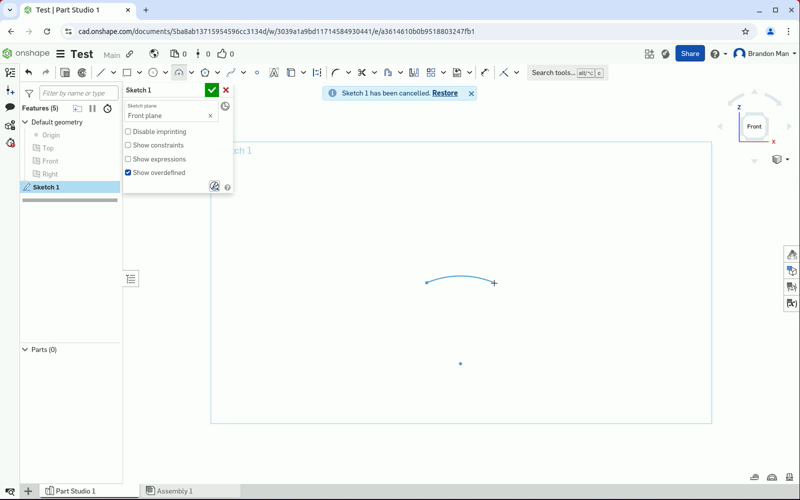
click(494, 282)
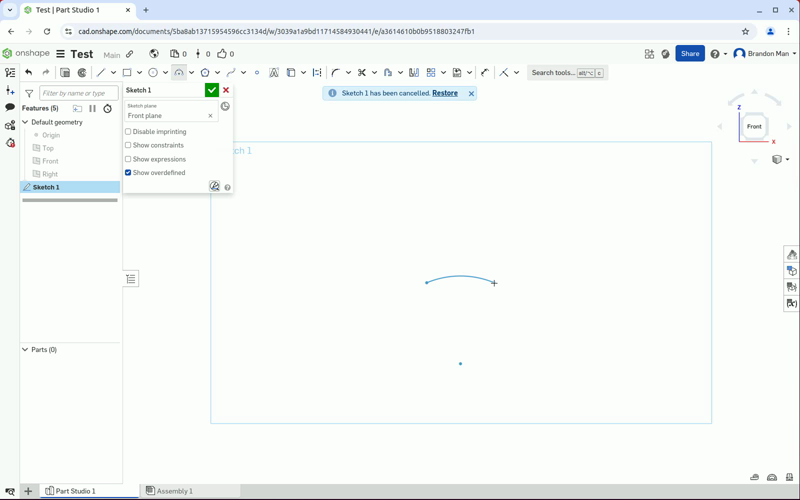
mouse_move(460, 312)
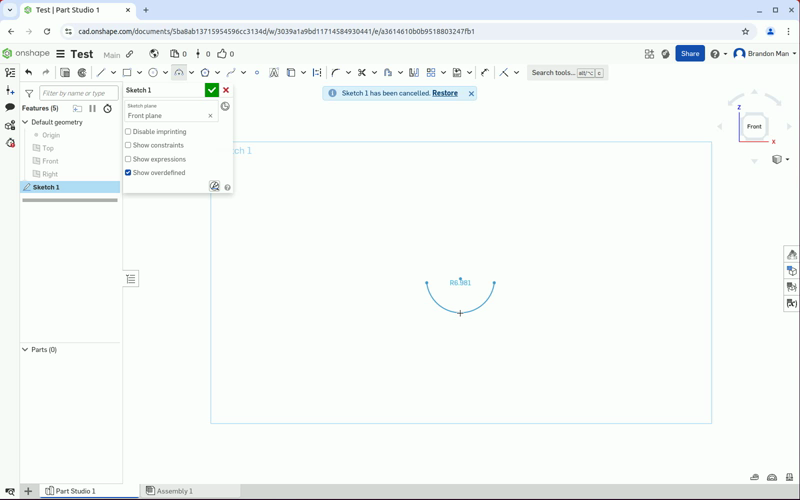
click(460, 312)
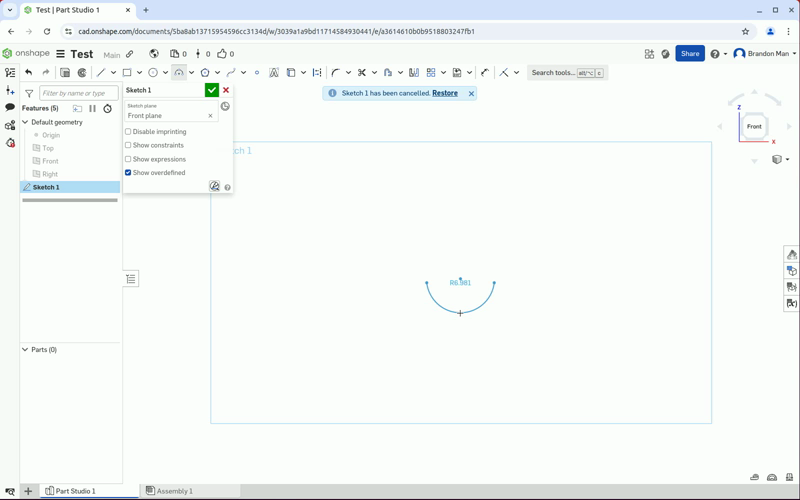
key_up(shift)
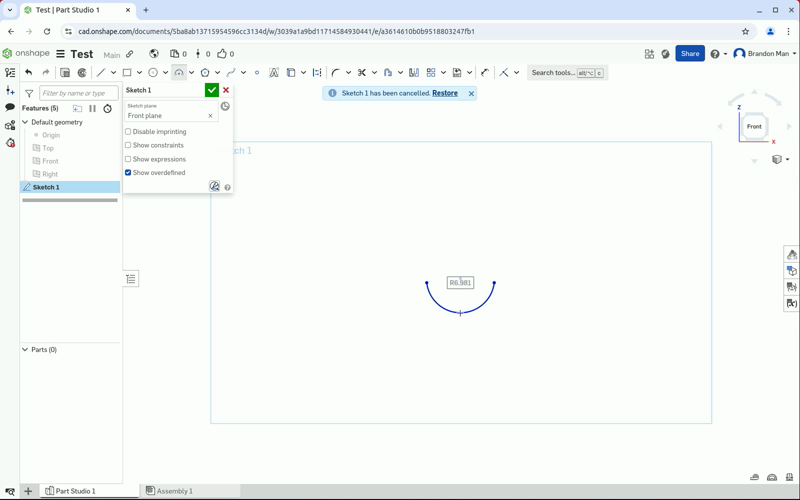
key(esc)
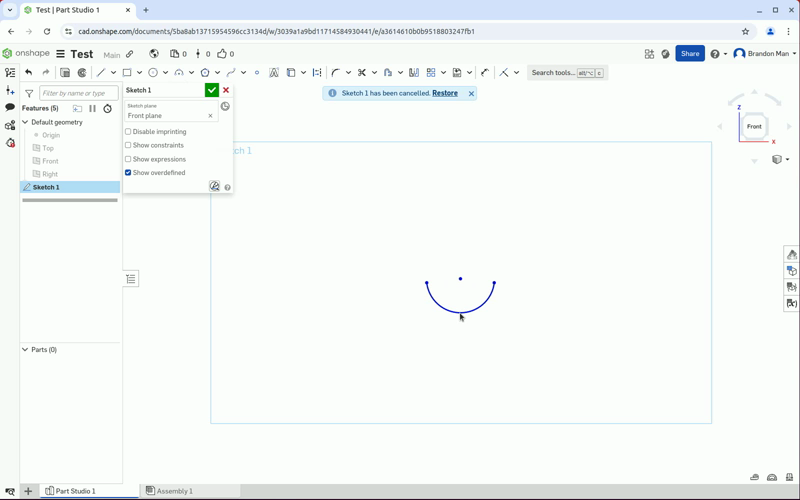
key(l)
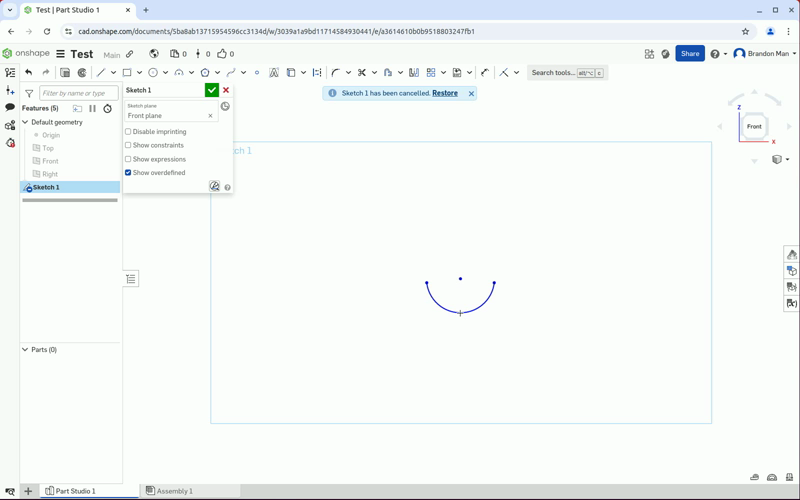
mouse_move(494, 282)
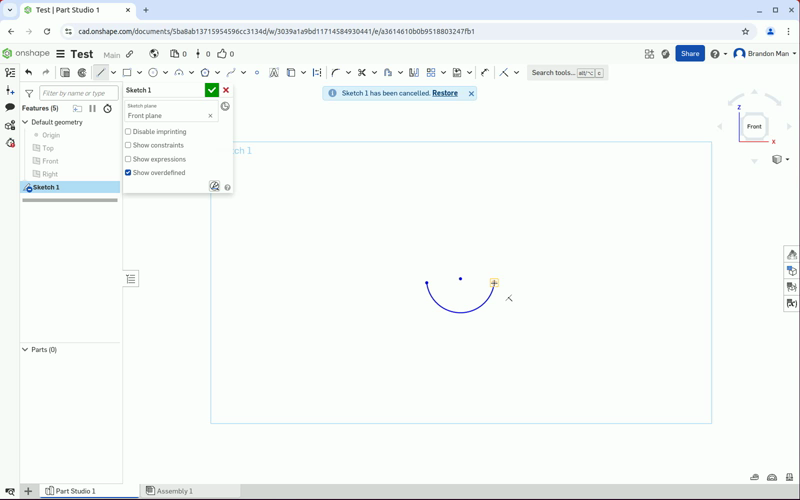
click(494, 282)
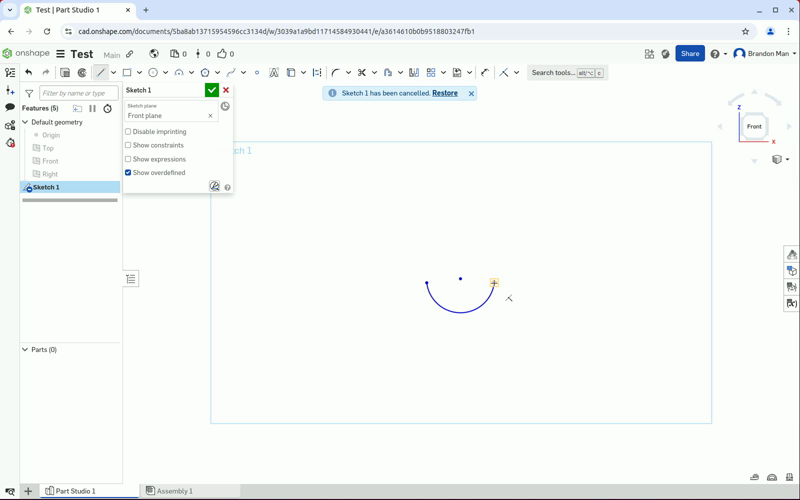
key_down(shift)
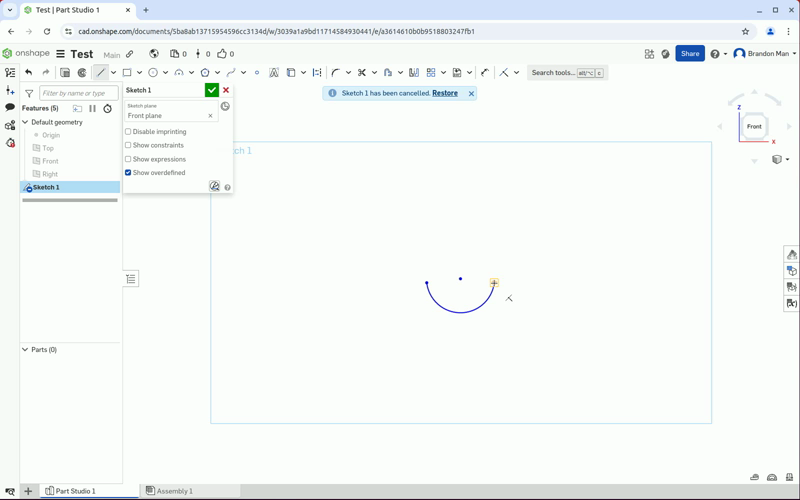
mouse_move(524, 282)
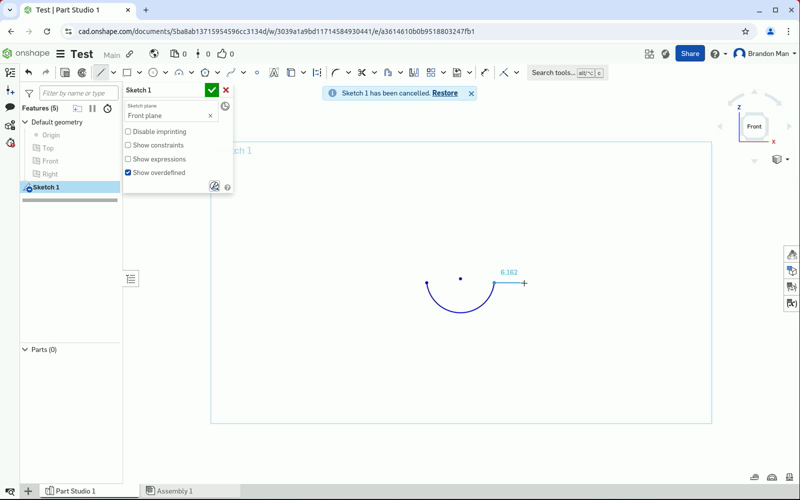
mouse_move(494, 273)
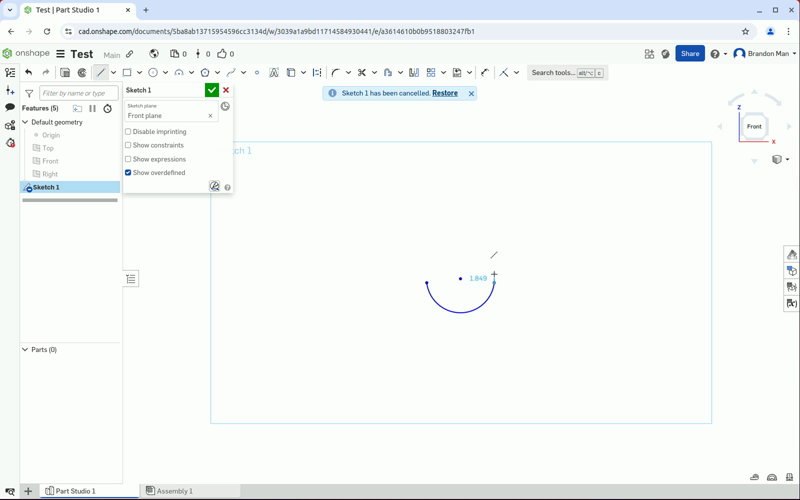
click(494, 273)
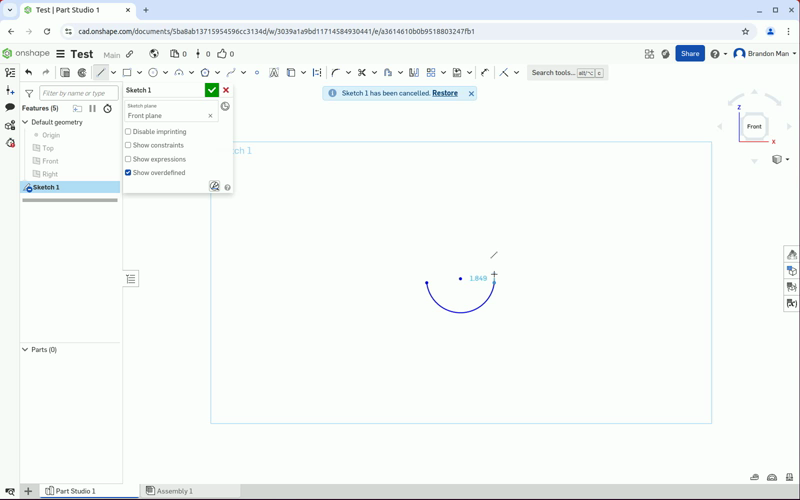
key_up(shift)
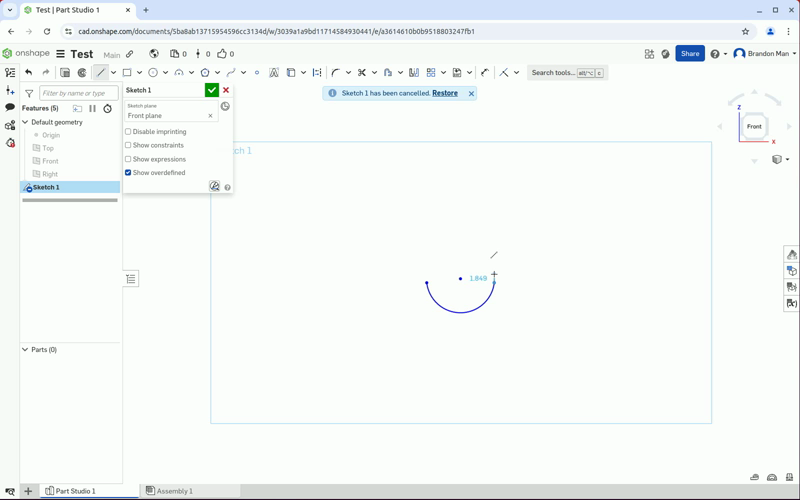
key_down(shift)
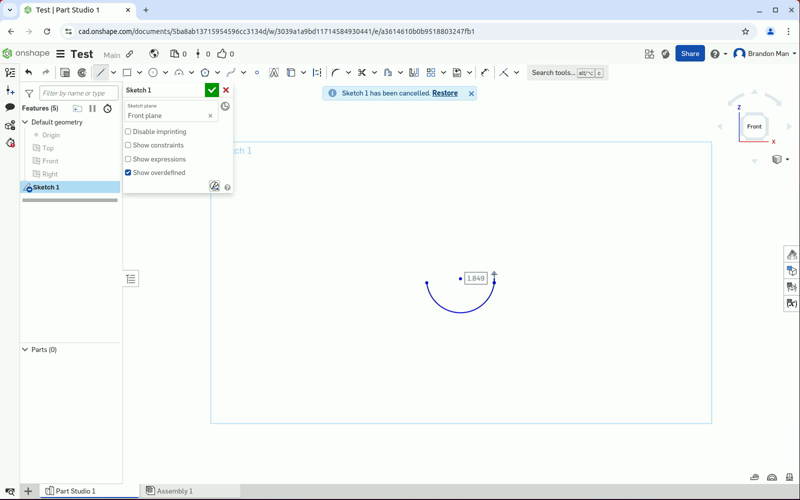
mouse_move(426, 273)
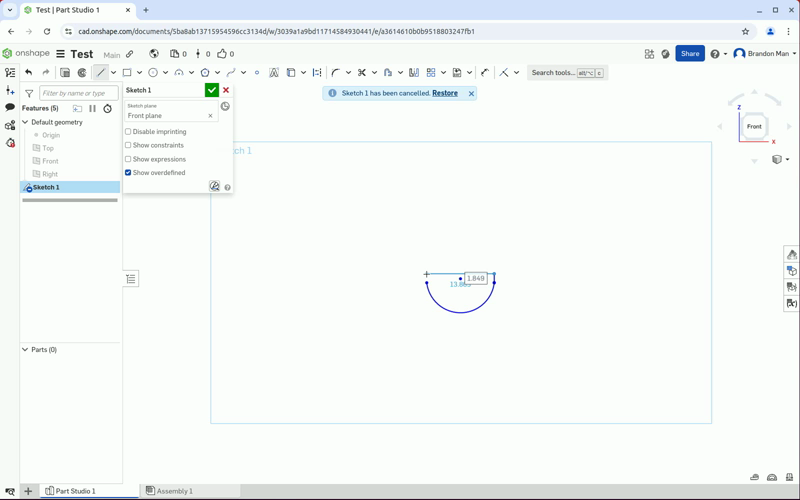
click(426, 273)
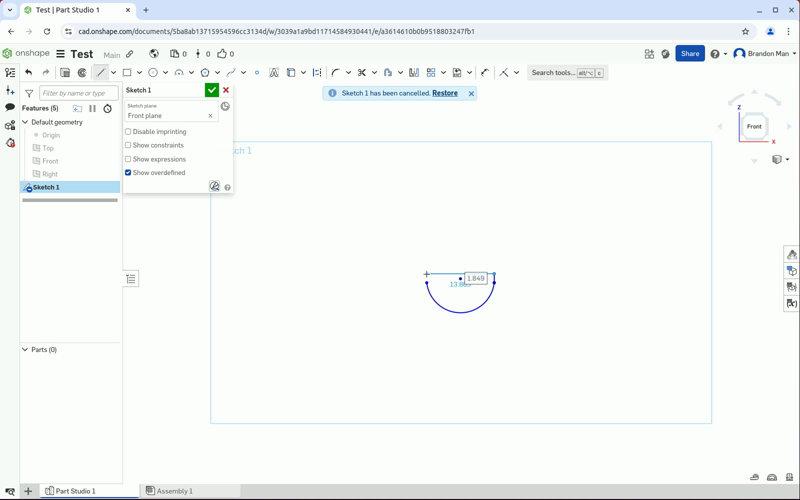
key_up(shift)
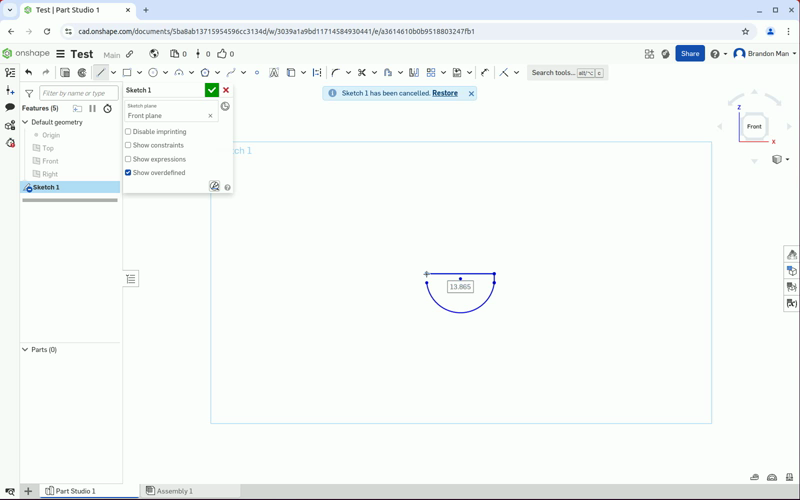
mouse_move(456, 273)
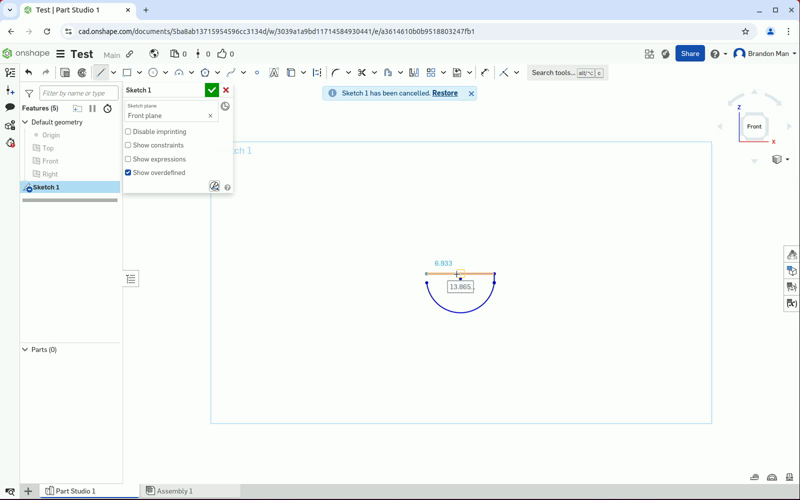
key_down(shift)
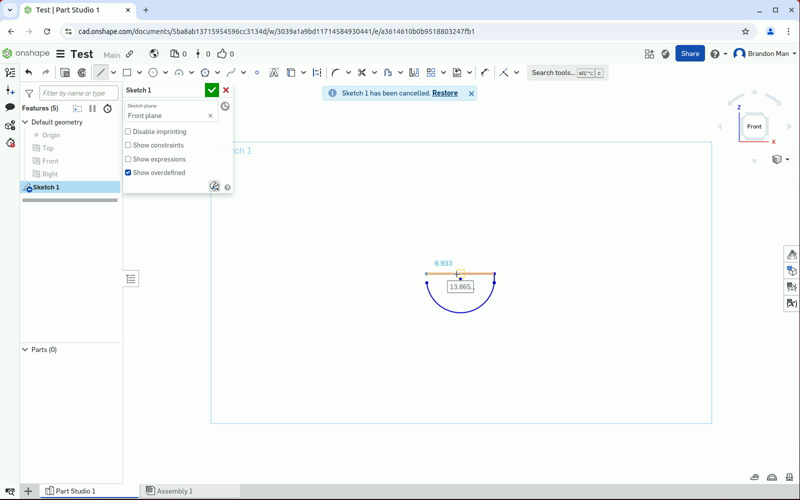
mouse_move(426, 282)
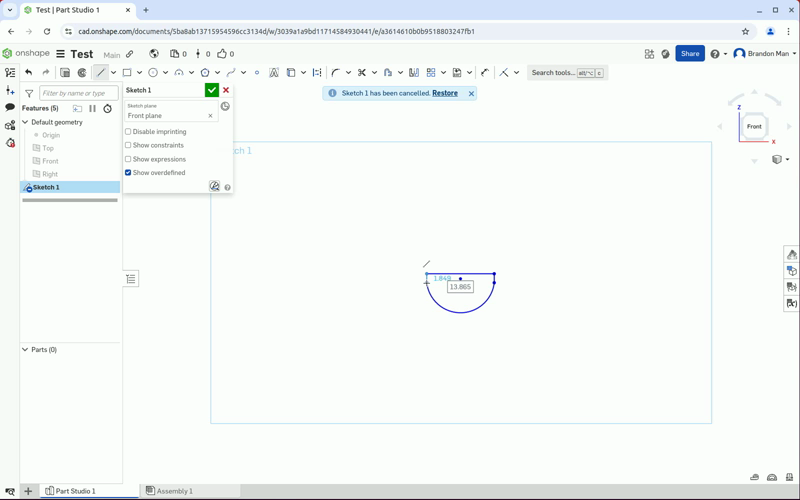
key_up(shift)
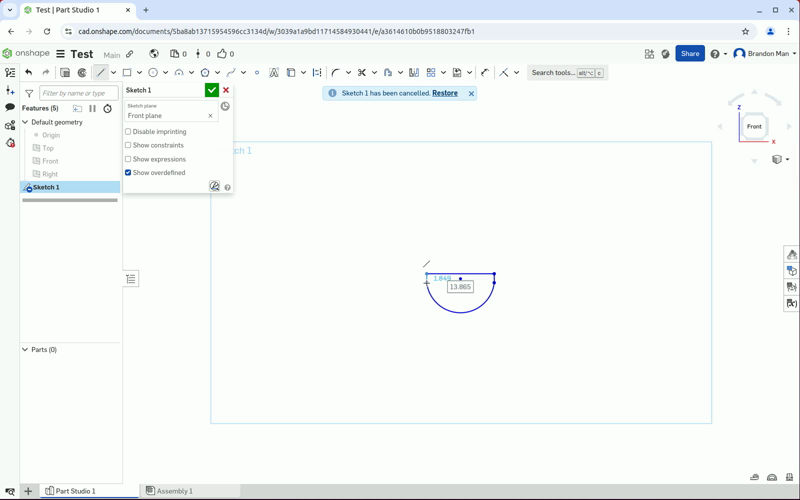
click(426, 282)
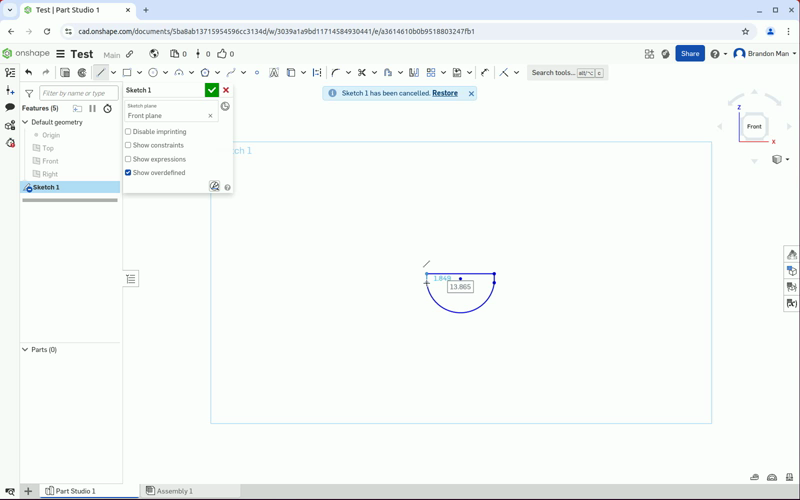
key(esc)
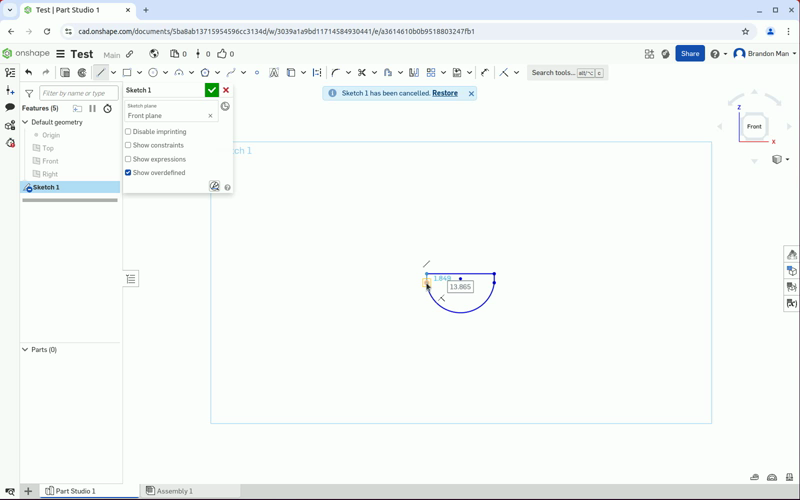
mouse_move(477, 295)
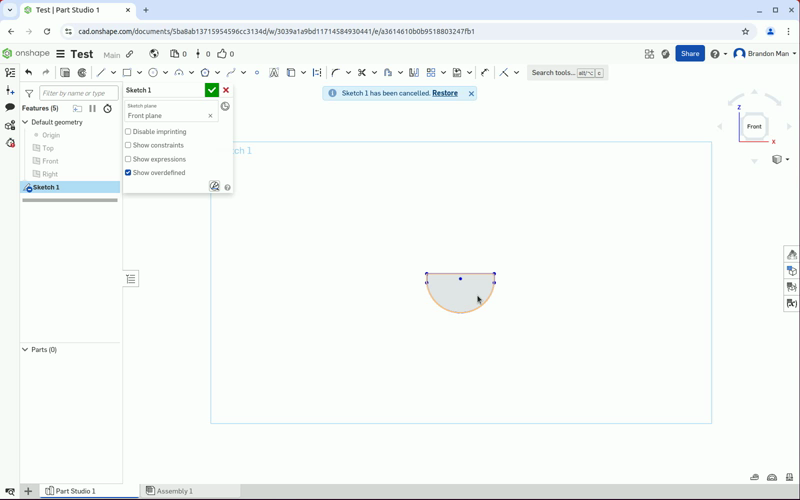
click(477, 295)
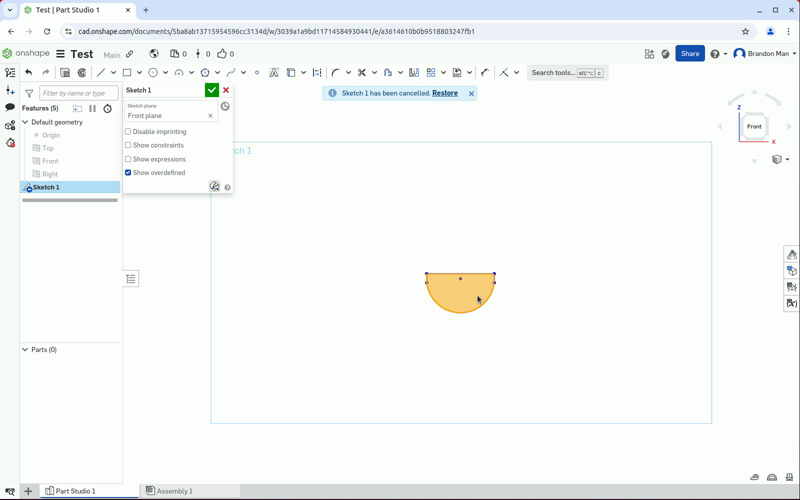
mouse_move(73, 352)
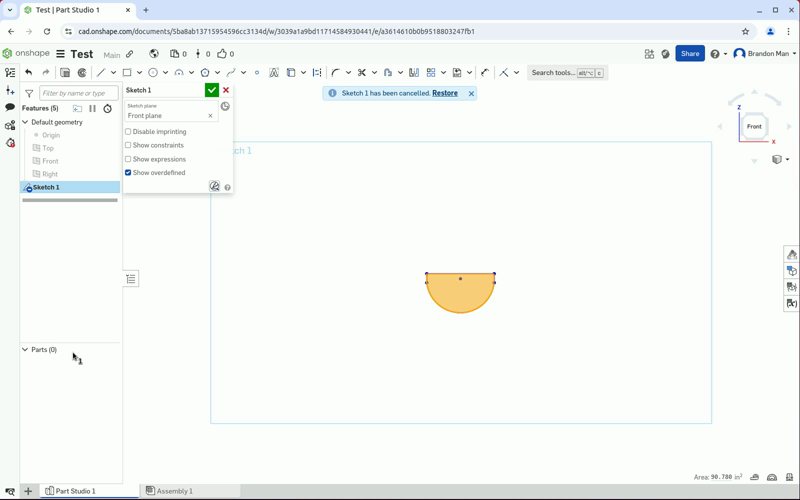
key(shift+y)
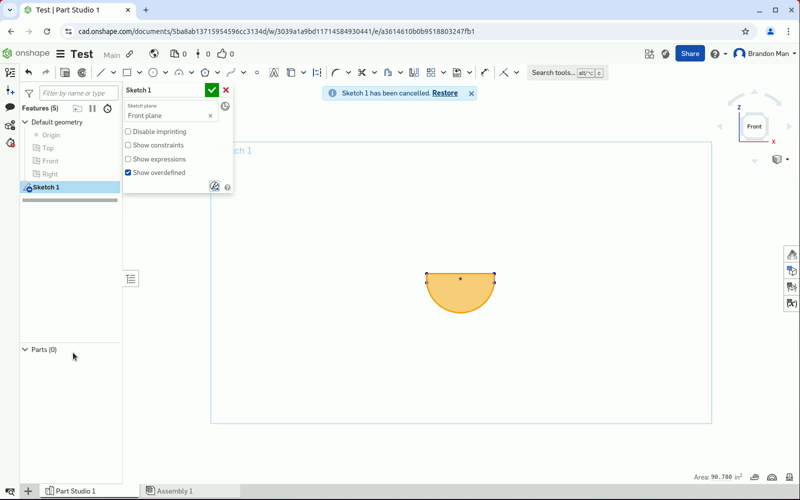
key(shift+e)
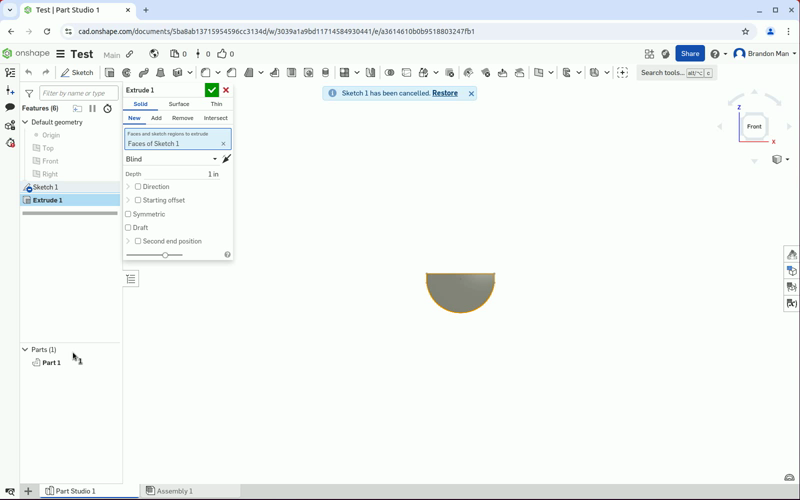
mouse_move(143, 106)
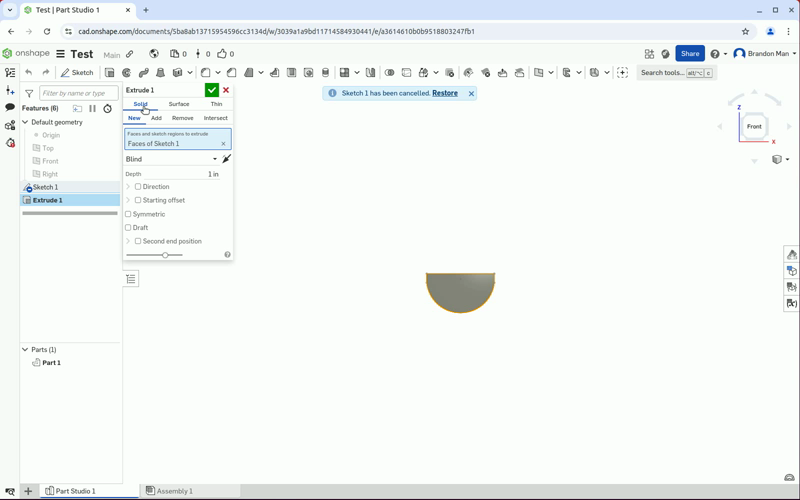
click(143, 106)
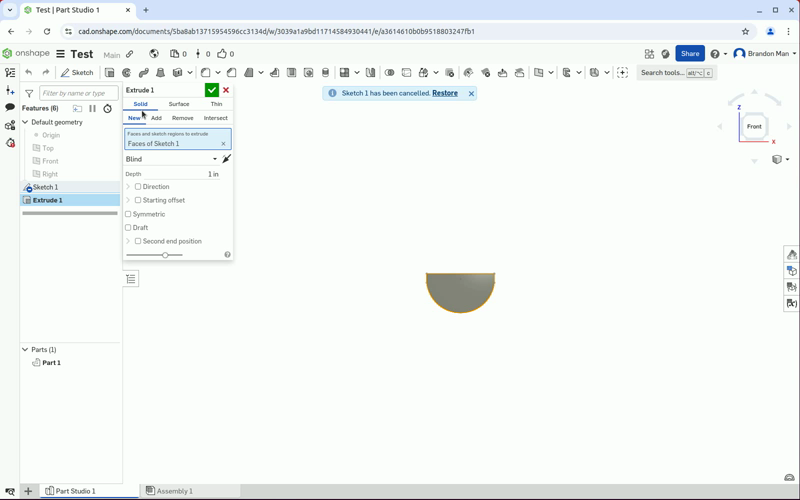
mouse_move(137, 120)
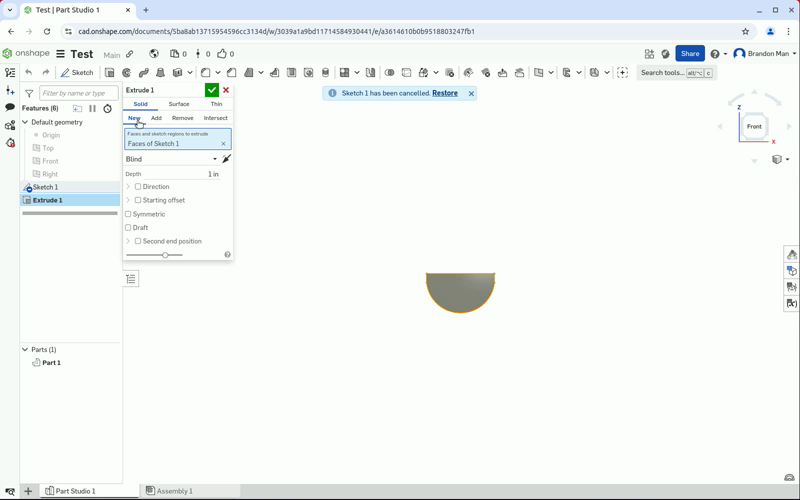
click(137, 120)
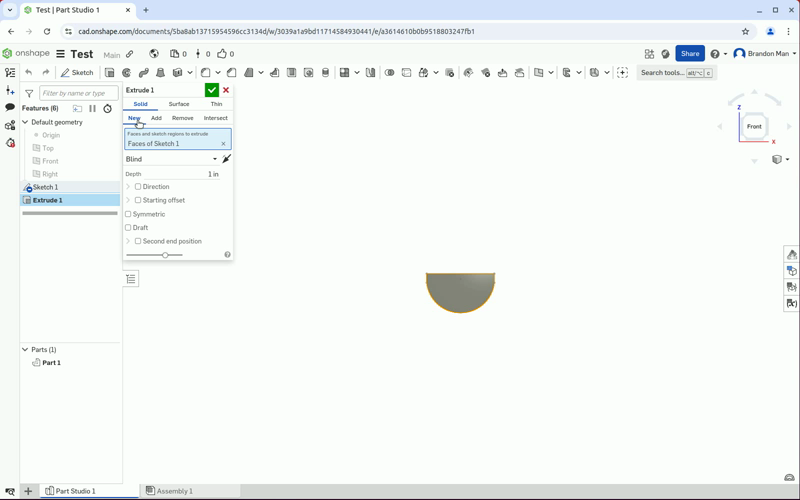
key(tab, 4)
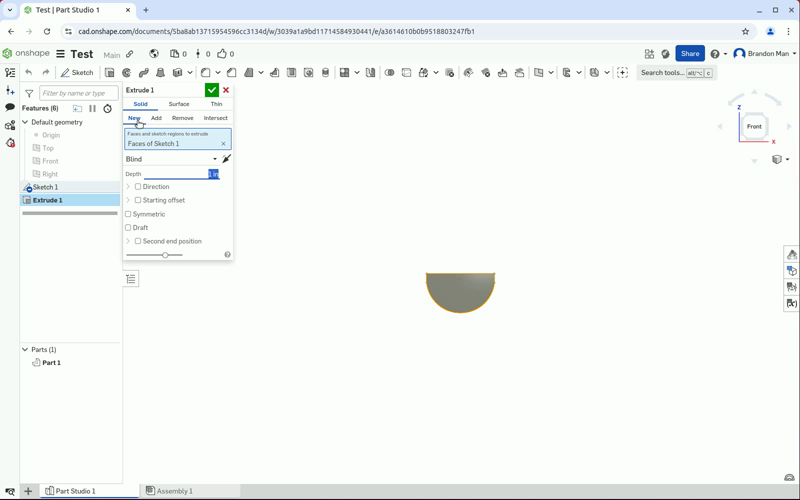
text(4.092)
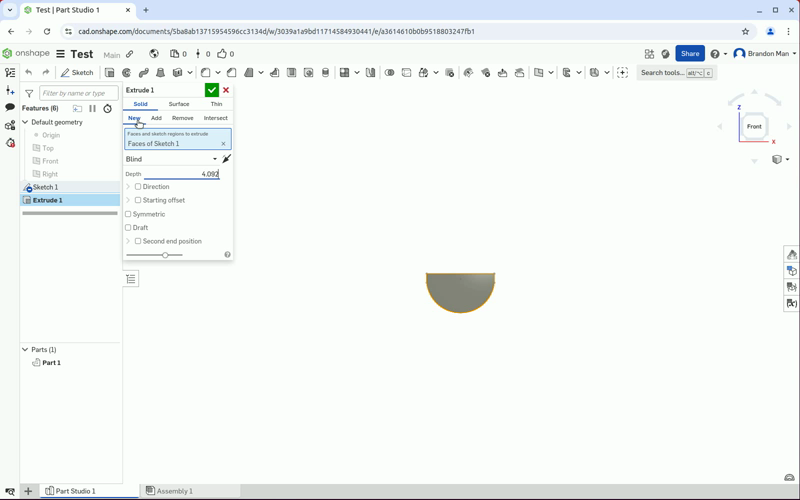
key(enter)
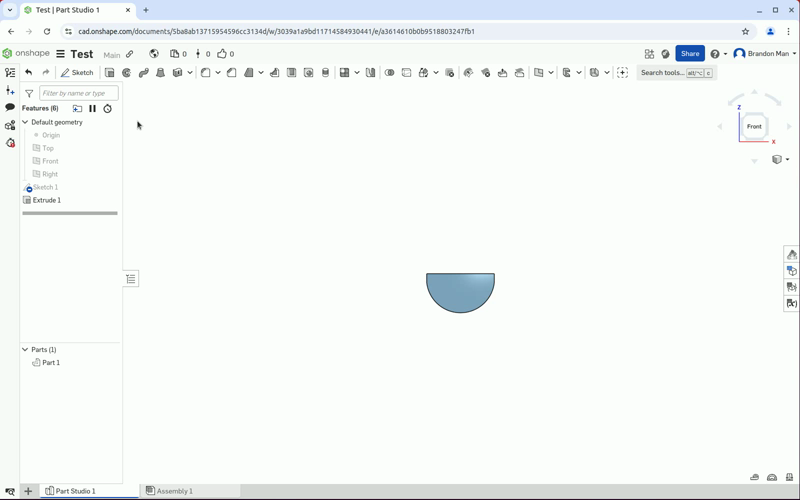
key(shift+h)
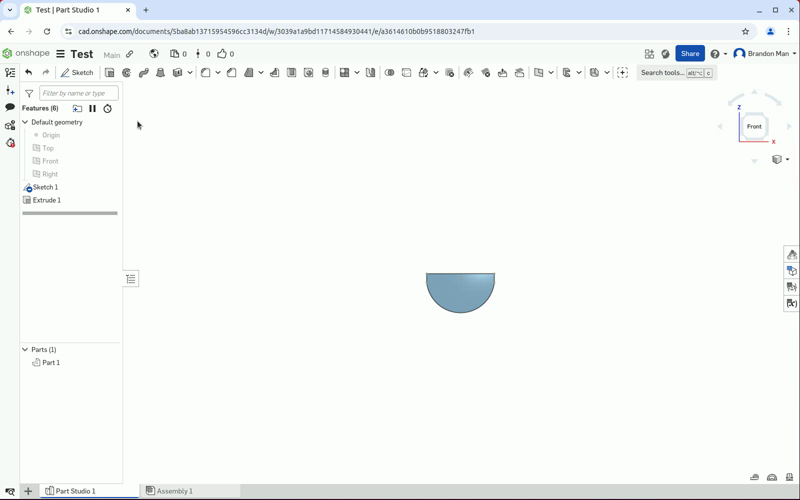
key(shift+h)
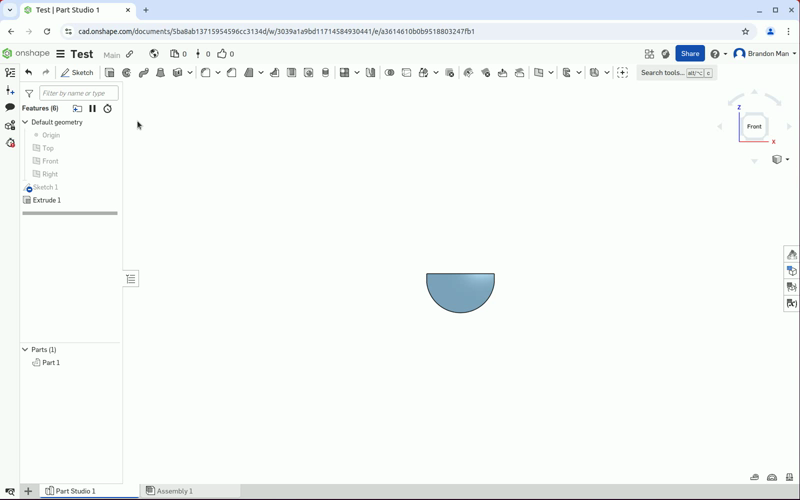
mouse_move(73, 189)
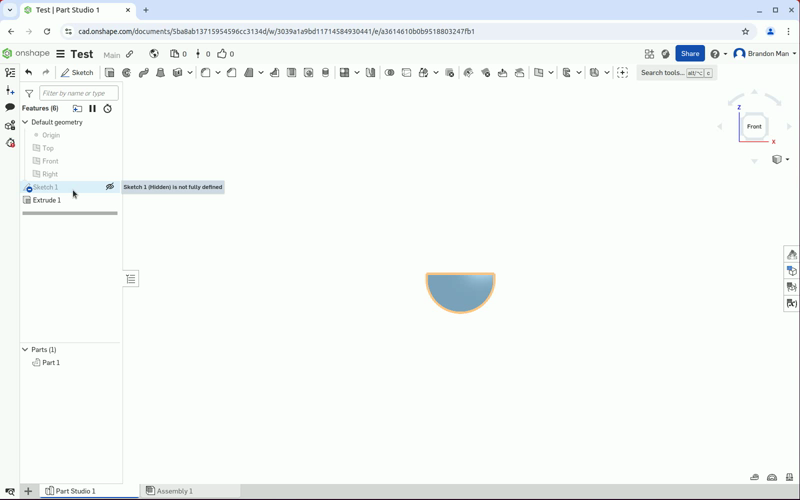
click(73, 189)
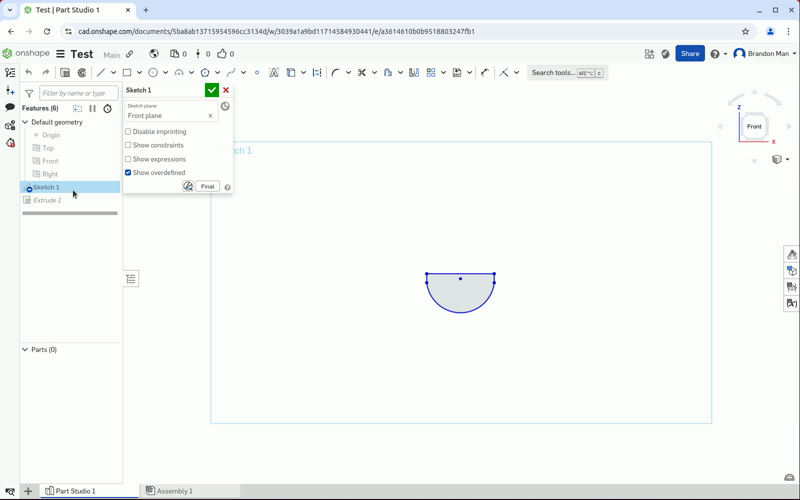
mouse_move(229, 92)
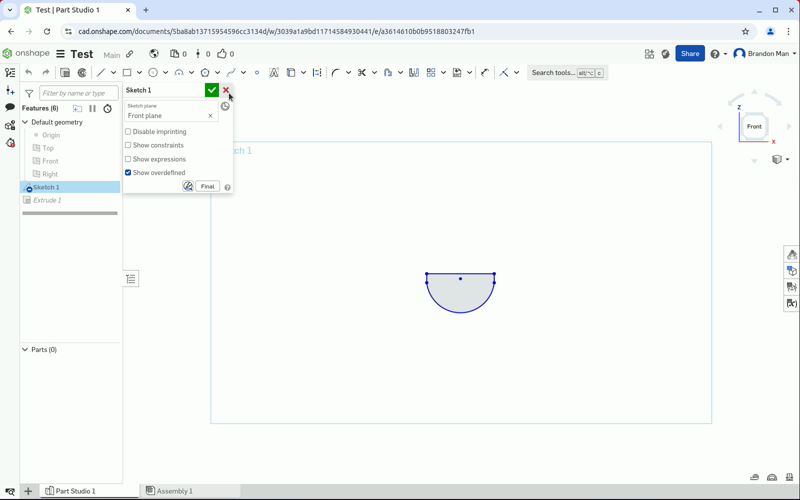
click(229, 92)
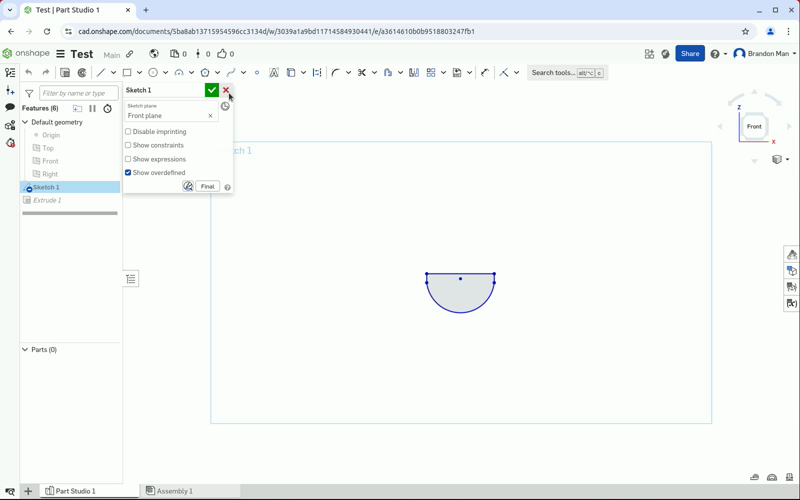
key(shift+s)
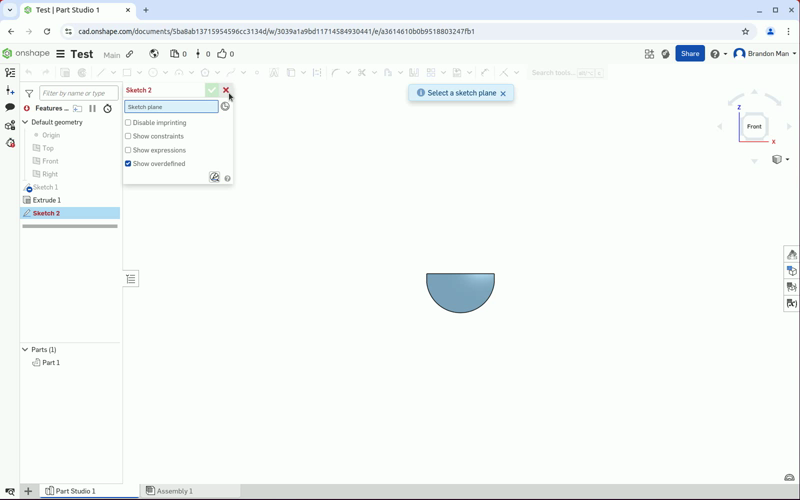
mouse_move(73, 163)
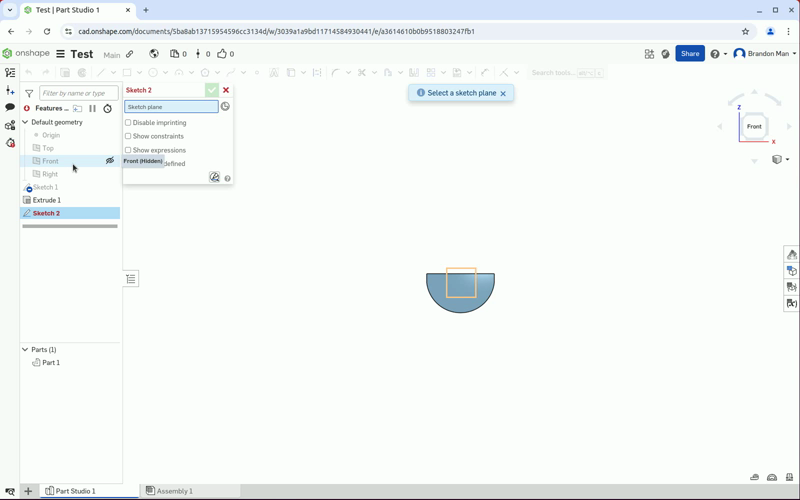
click(73, 163)
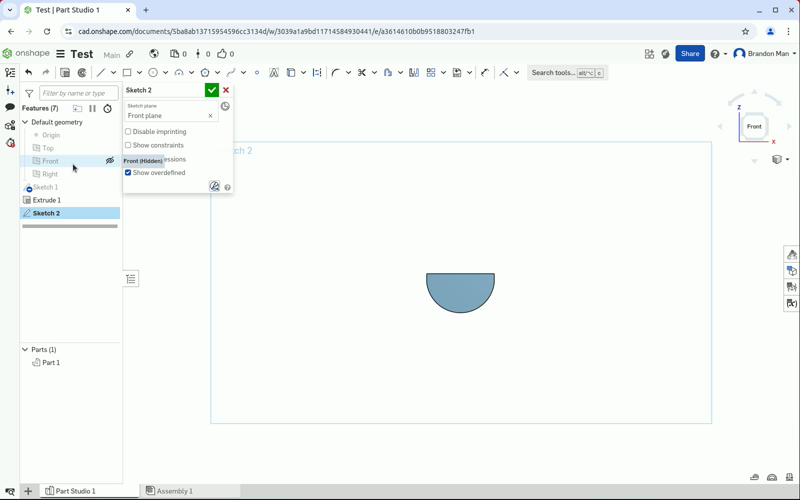
mouse_move(73, 352)
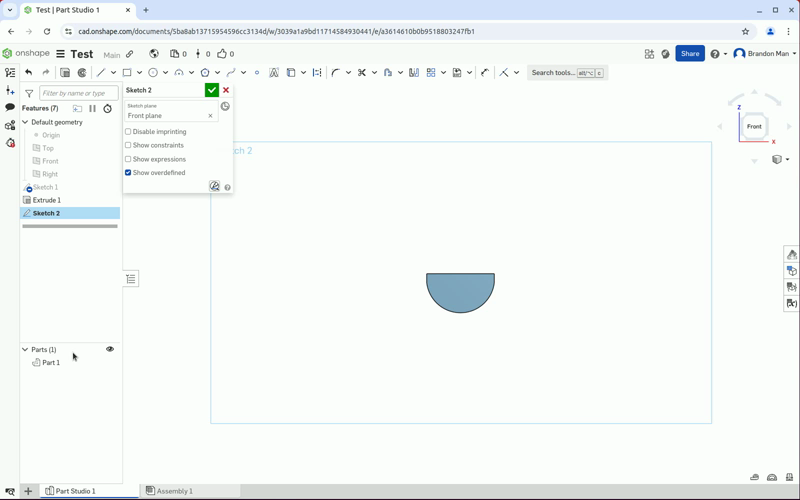
key(y)
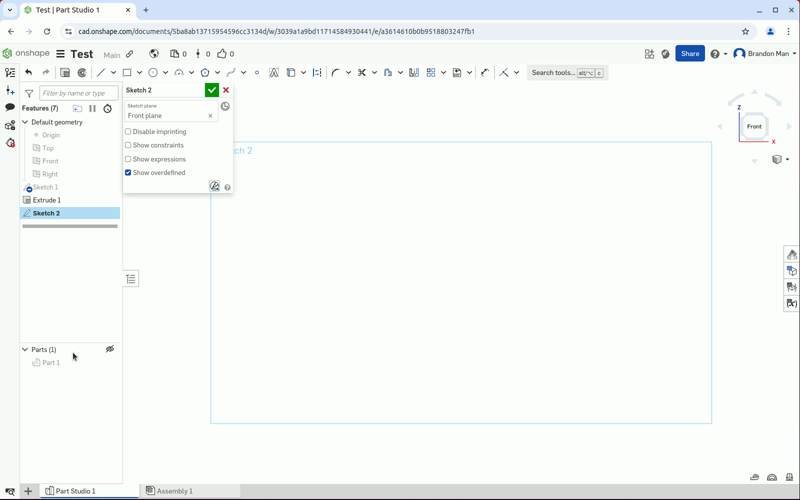
key(l)
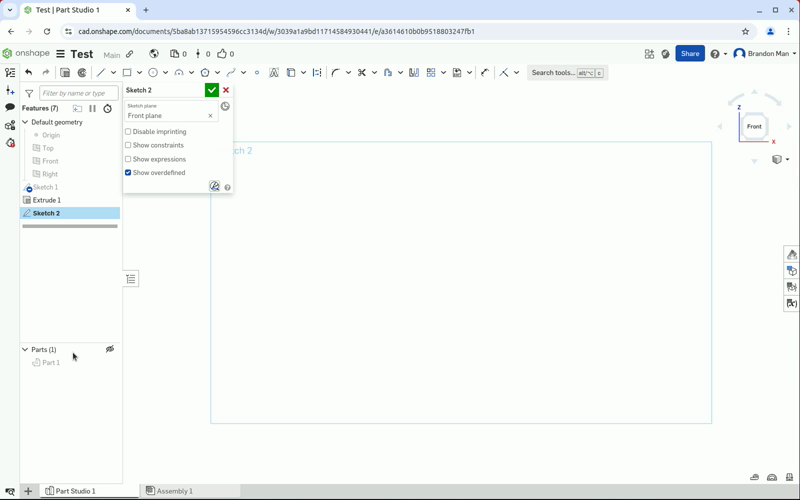
key_down(shift)
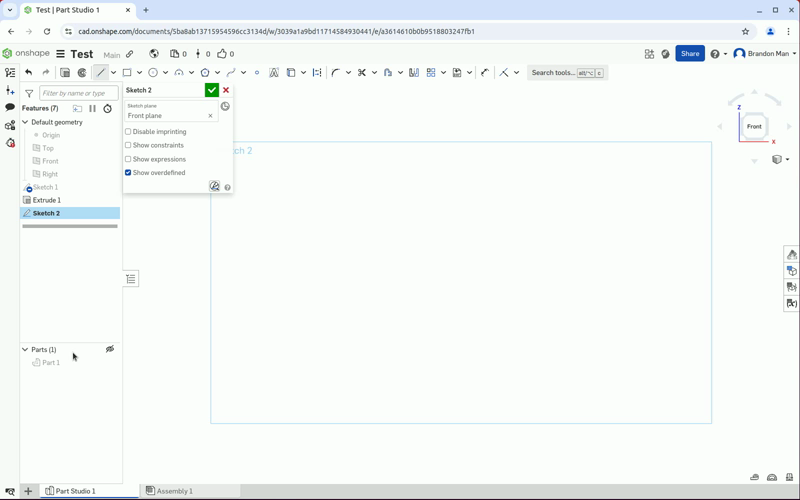
mouse_move(388, 319)
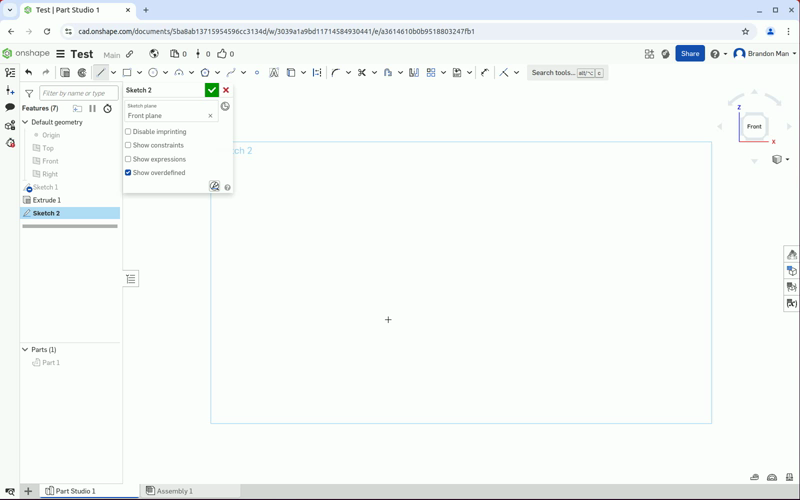
click(388, 319)
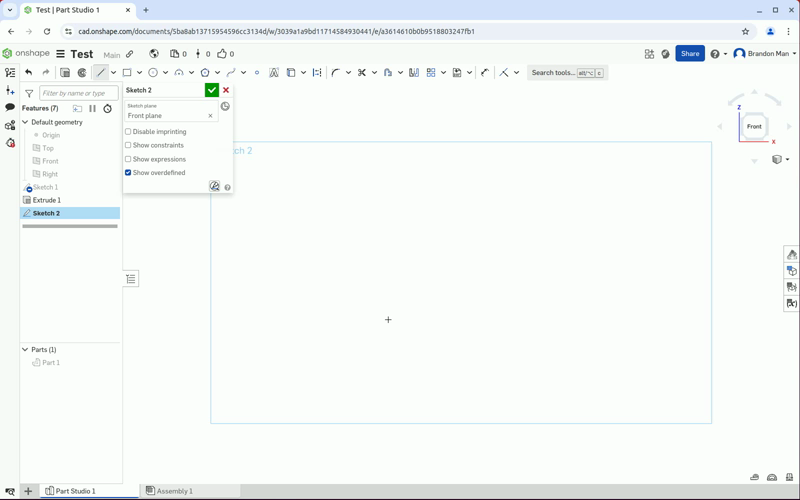
key_up(shift)
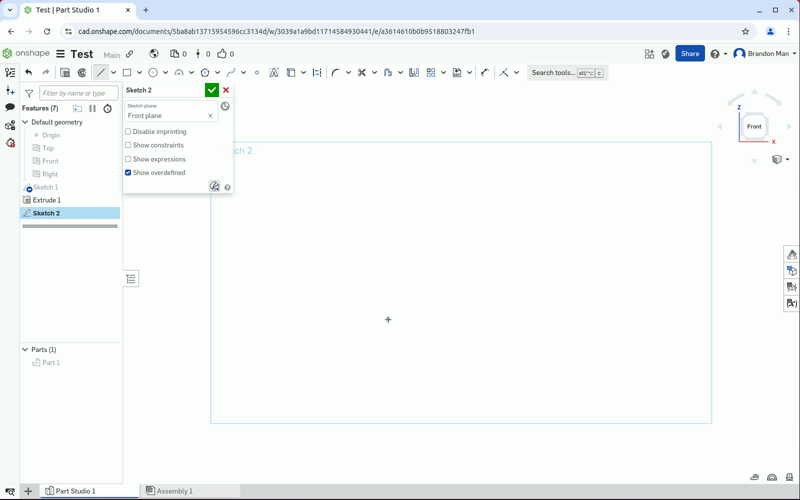
key_down(shift)
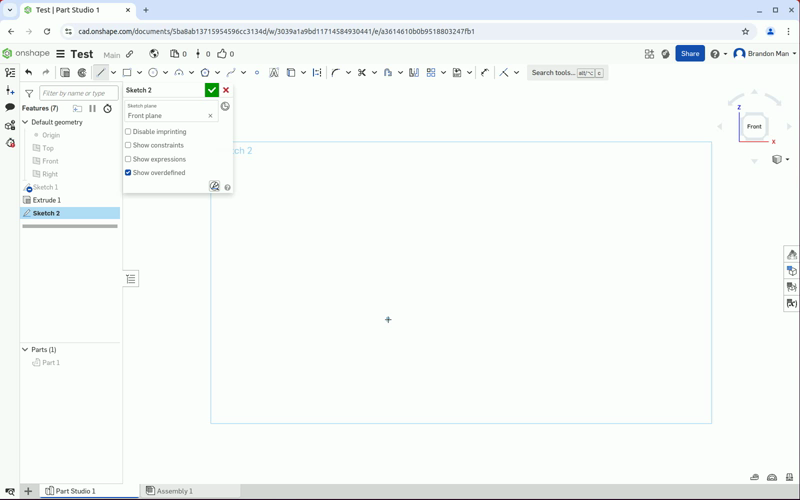
mouse_move(534, 319)
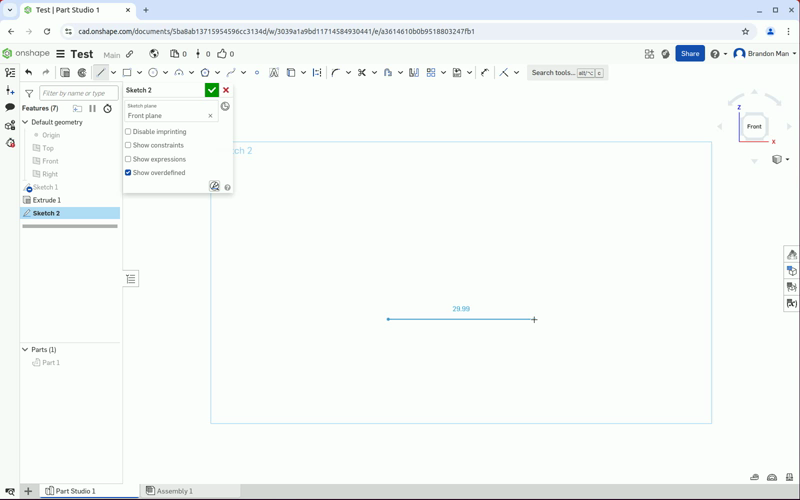
click(534, 319)
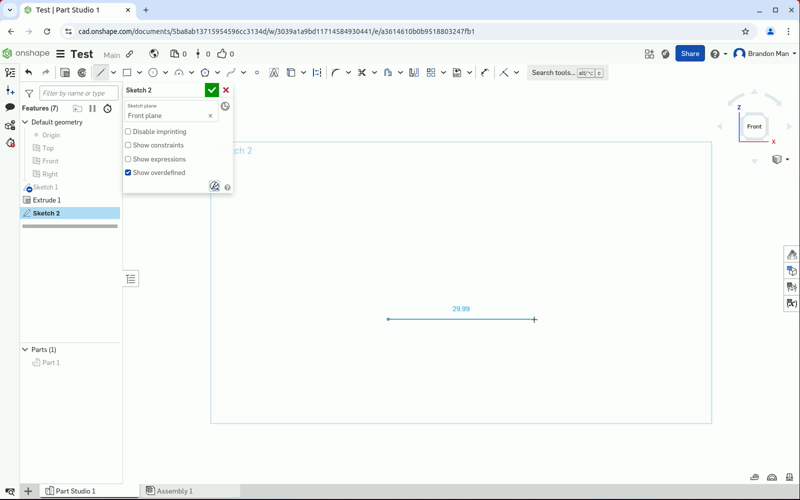
key_up(shift)
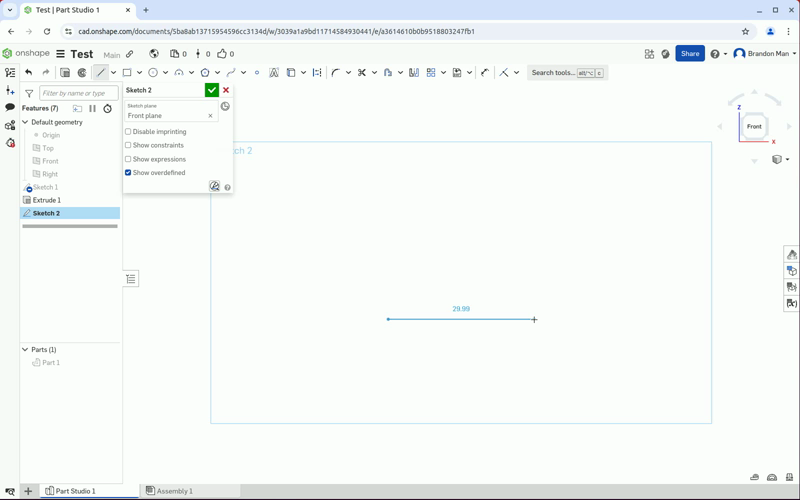
key_down(shift)
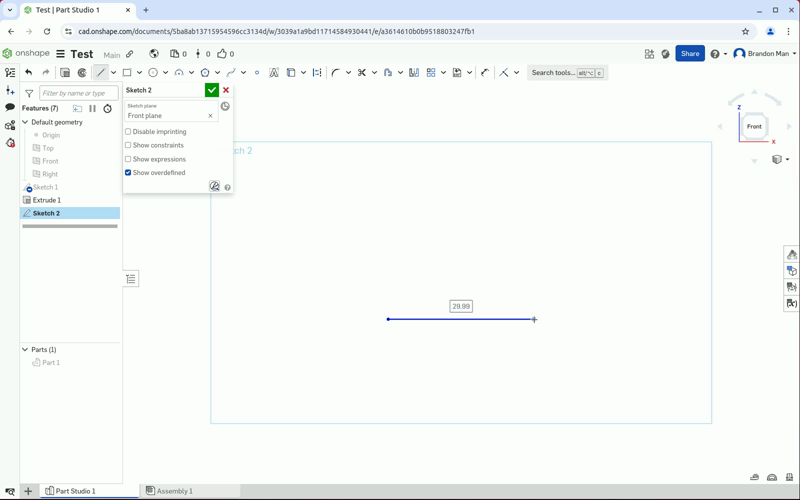
mouse_move(564, 319)
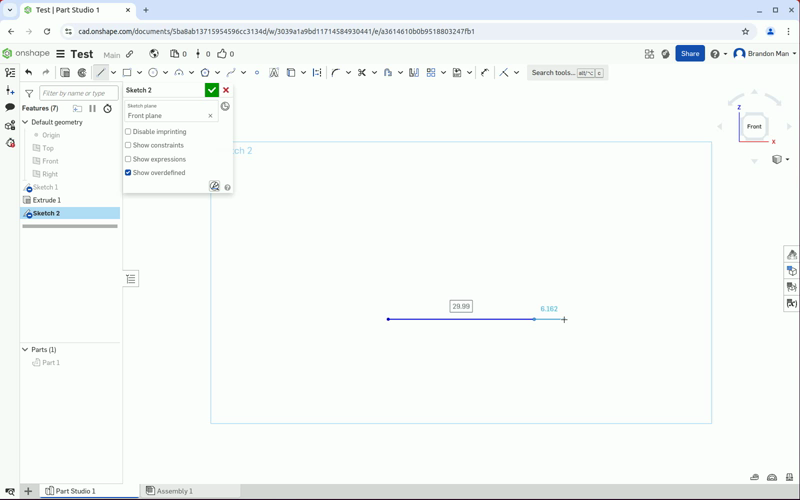
mouse_move(534, 273)
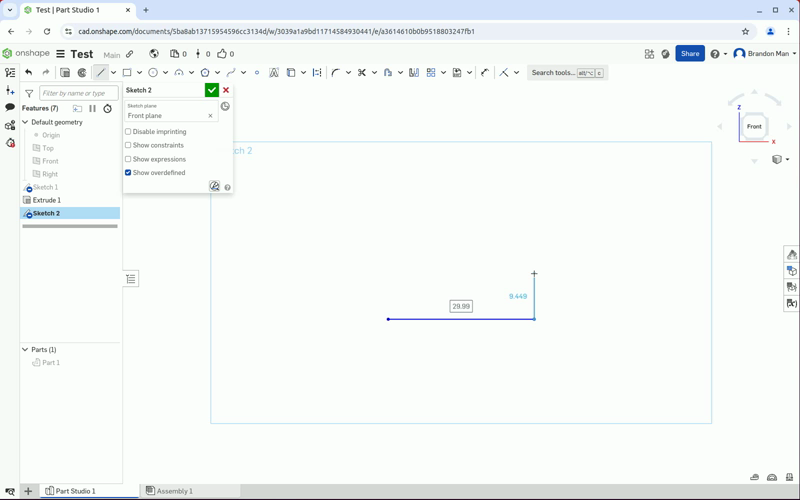
click(534, 273)
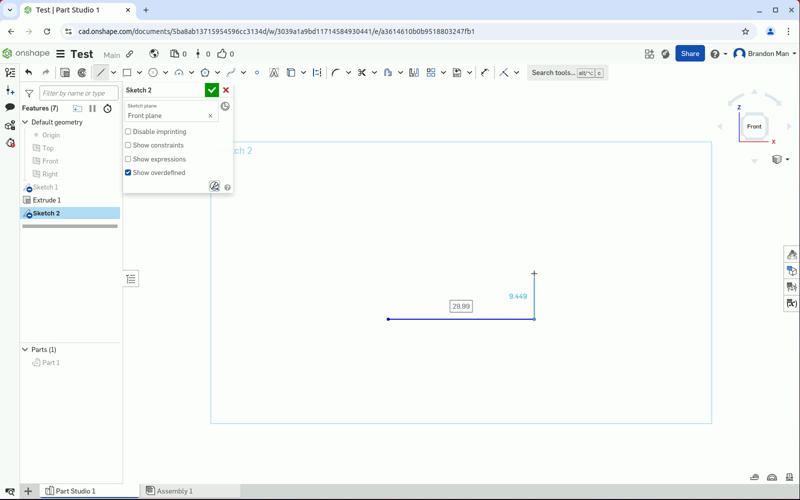
key_up(shift)
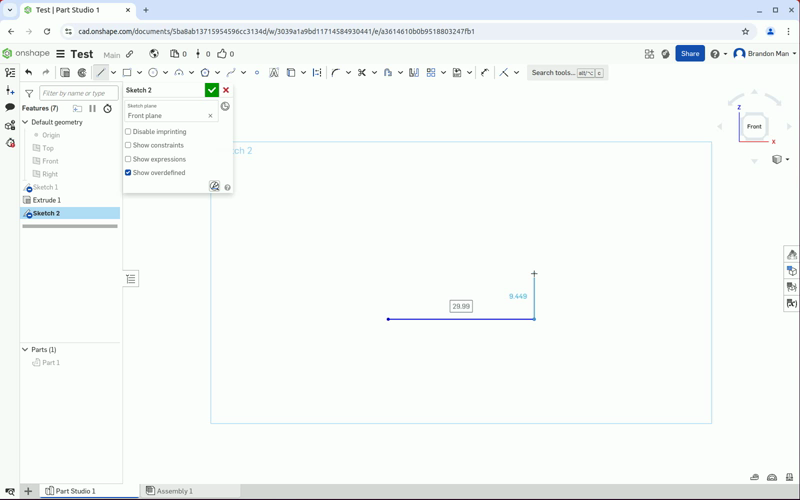
key_down(shift)
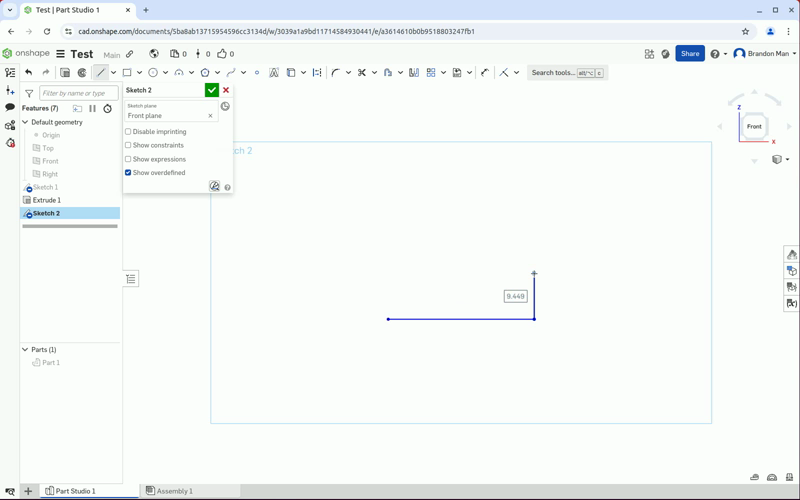
mouse_move(564, 273)
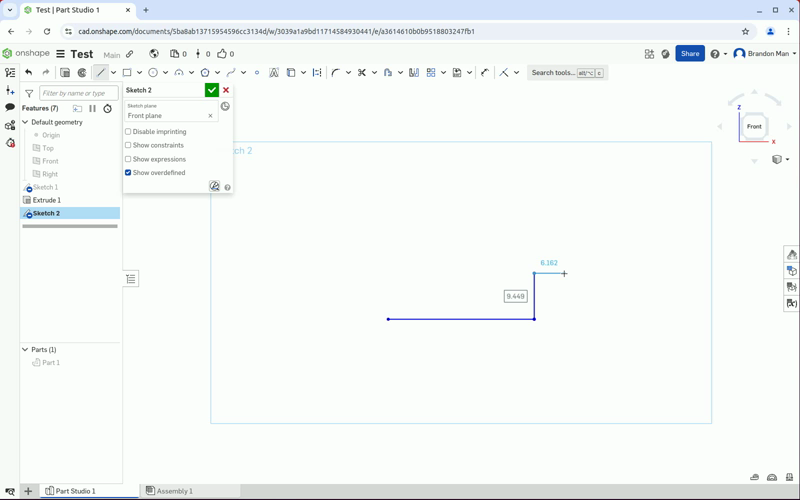
mouse_move(494, 273)
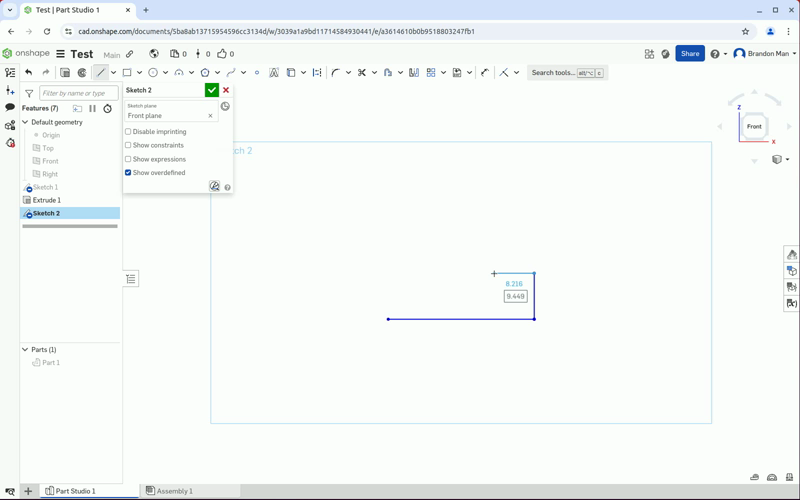
click(494, 273)
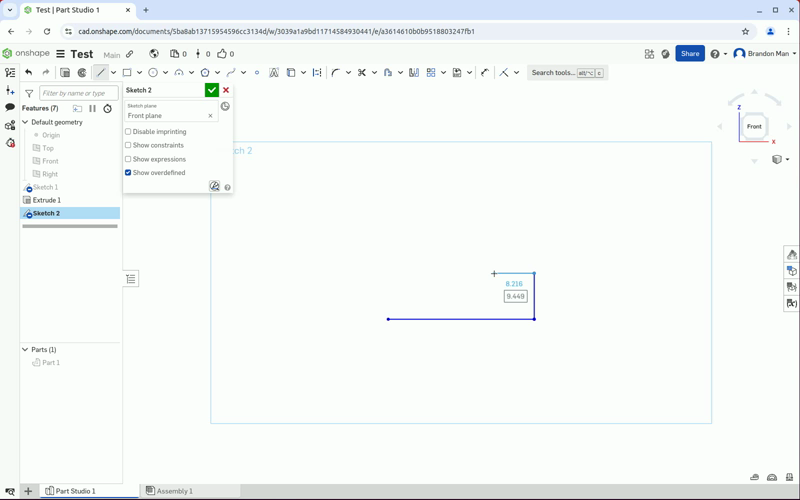
key_up(shift)
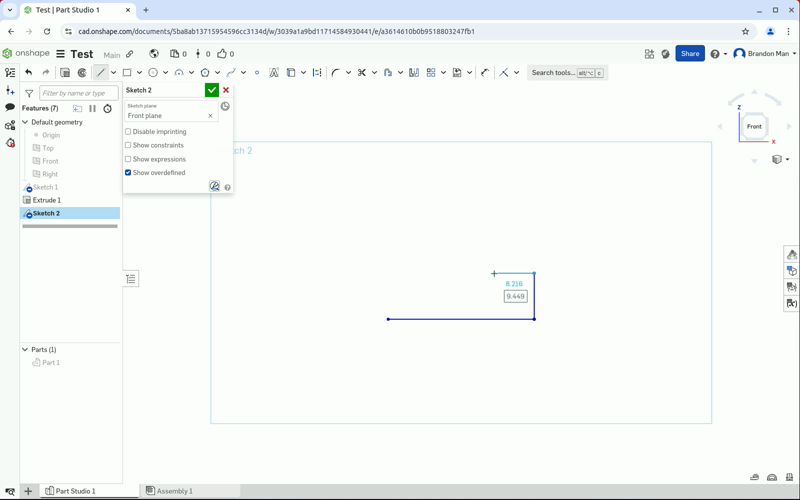
key_down(shift)
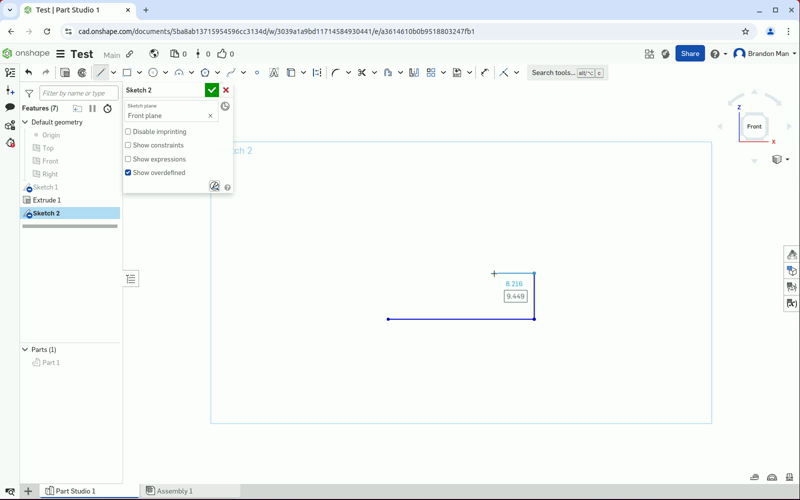
mouse_move(524, 273)
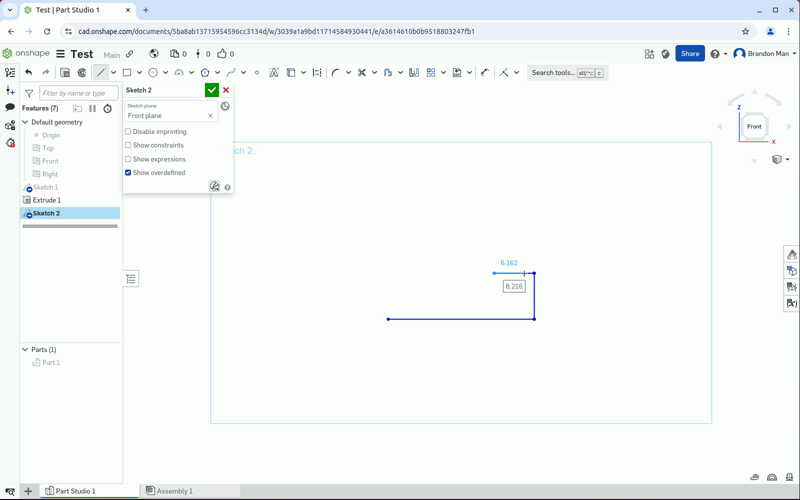
mouse_move(494, 283)
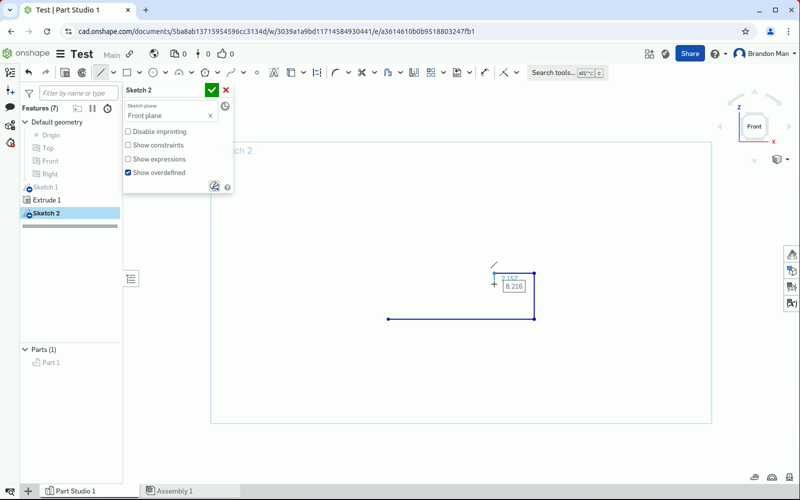
click(494, 283)
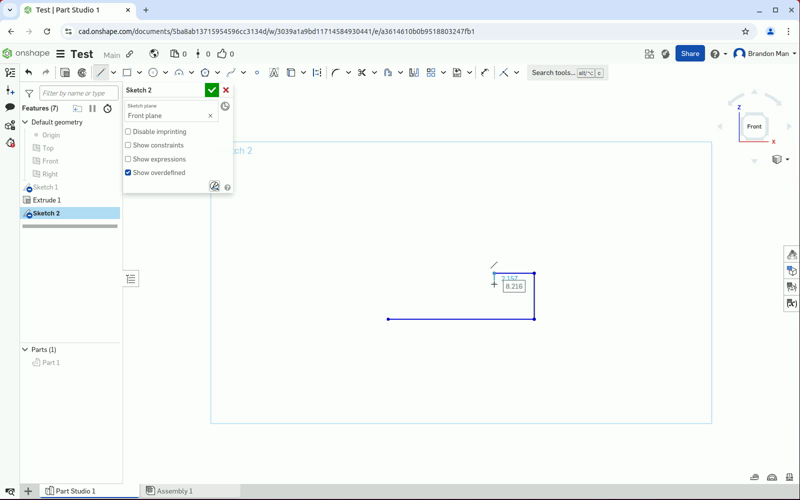
key_up(shift)
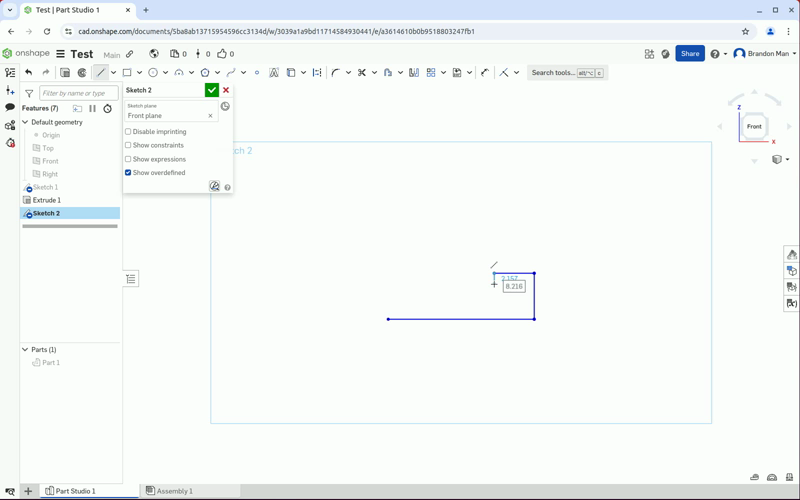
key(esc)
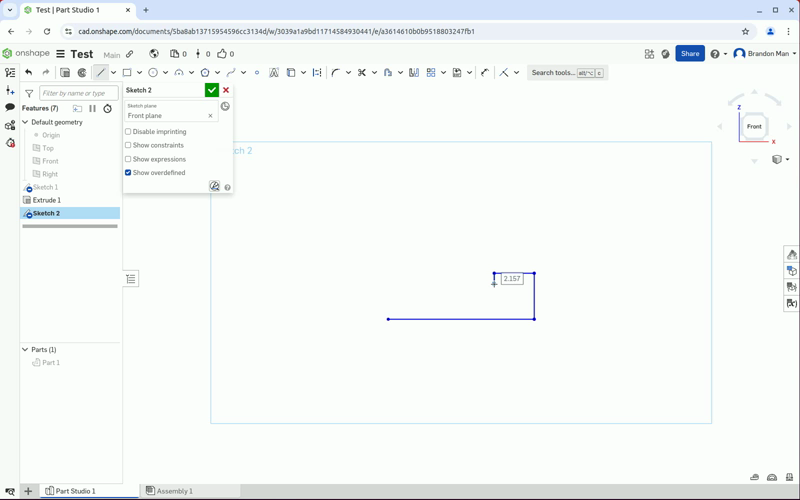
key(a)
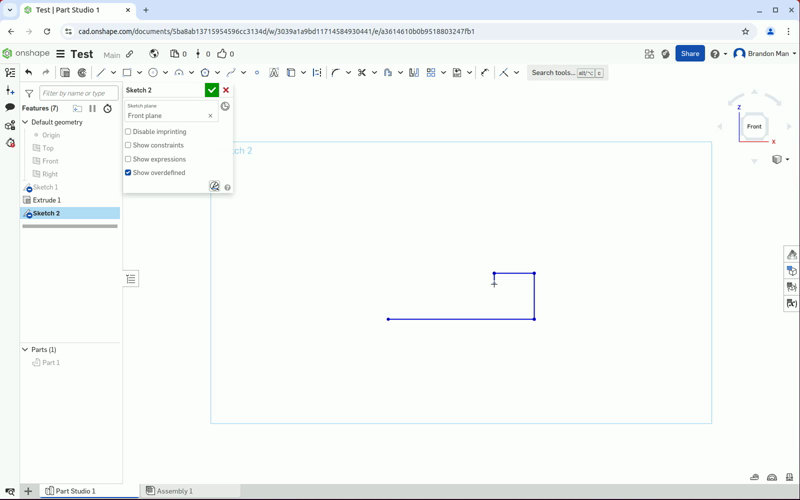
mouse_move(494, 283)
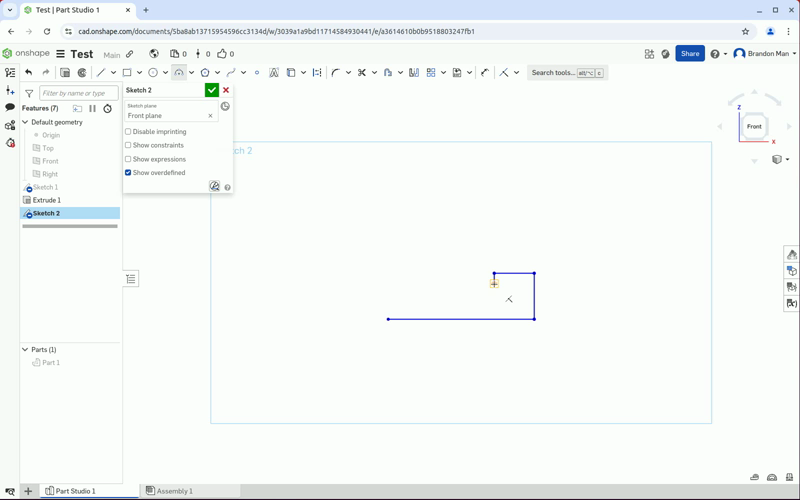
click(494, 283)
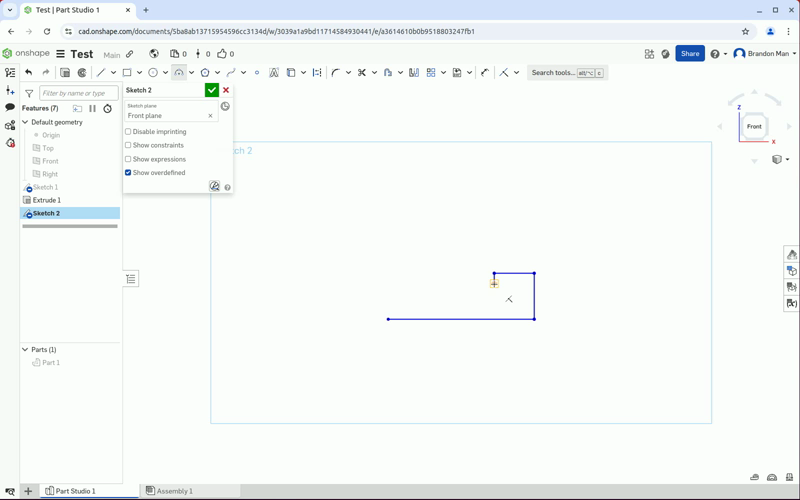
key_down(shift)
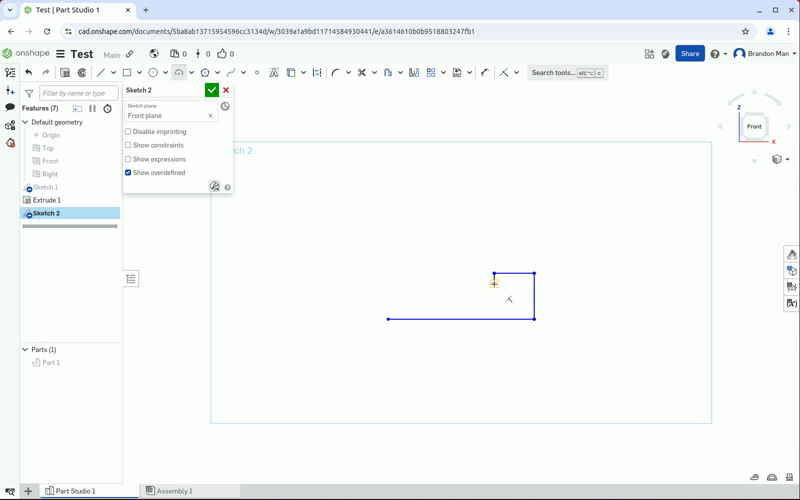
mouse_move(428, 283)
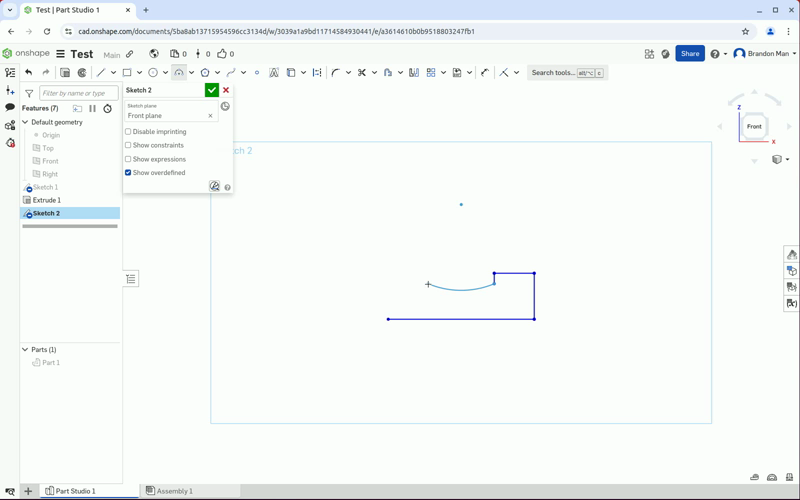
click(428, 283)
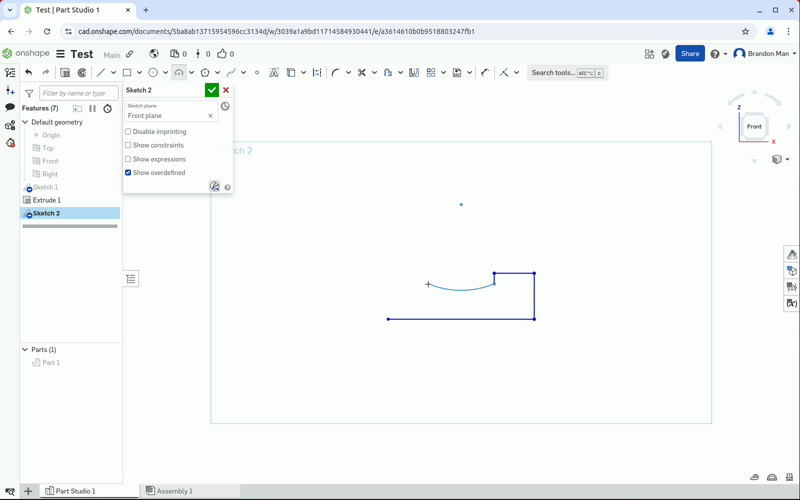
mouse_move(461, 313)
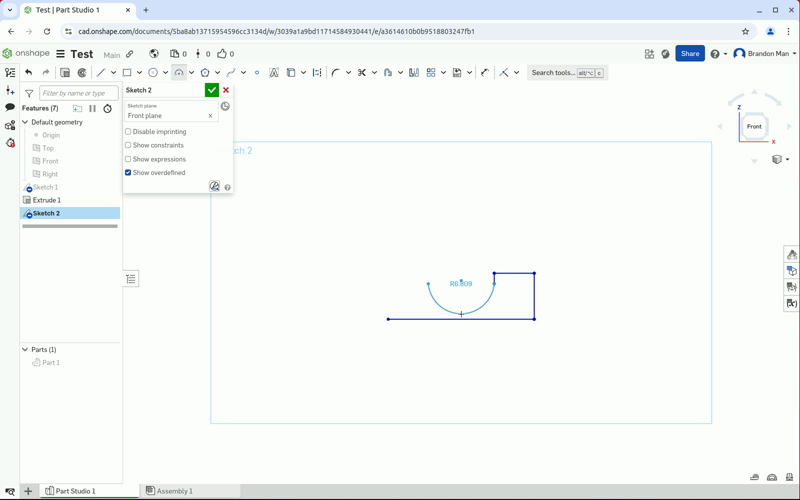
click(461, 313)
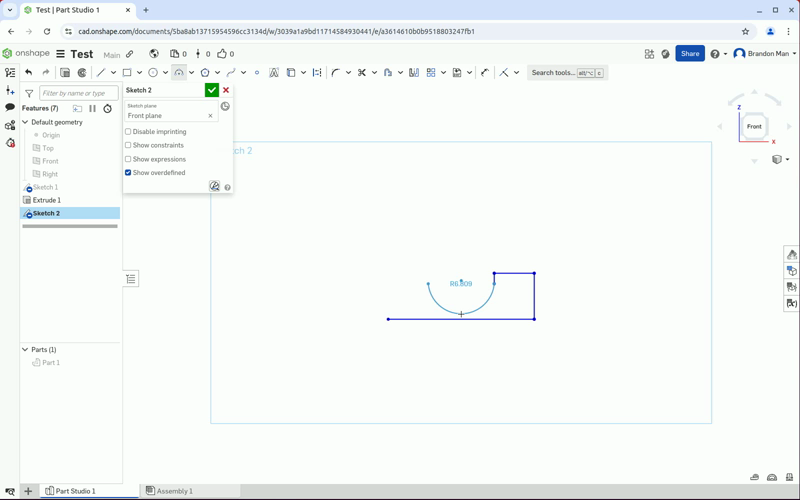
key_up(shift)
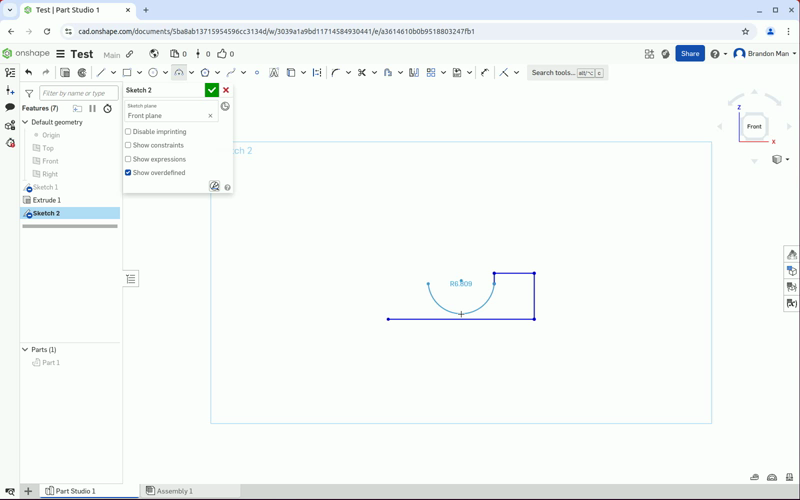
key(esc)
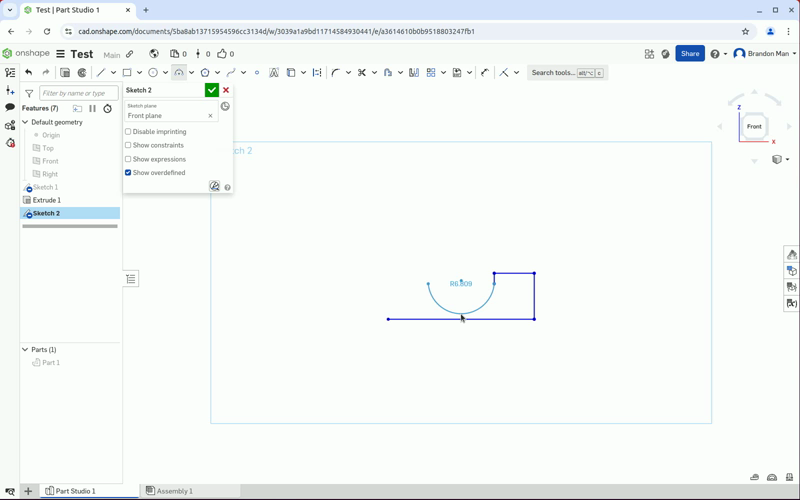
key(l)
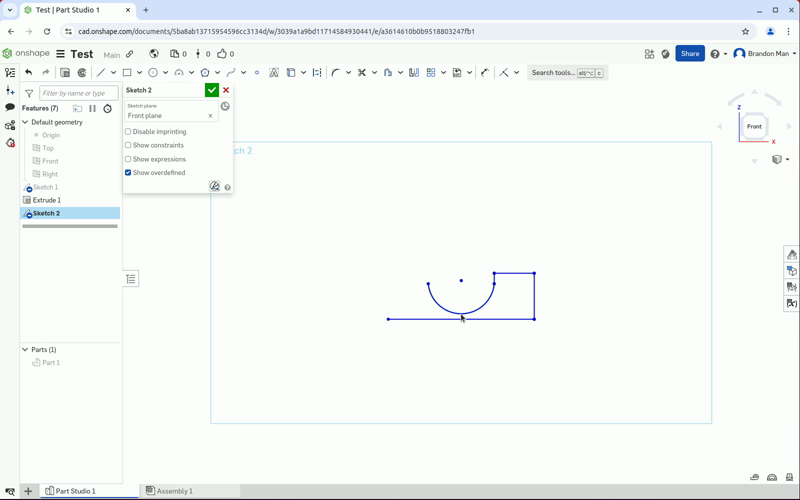
mouse_move(428, 283)
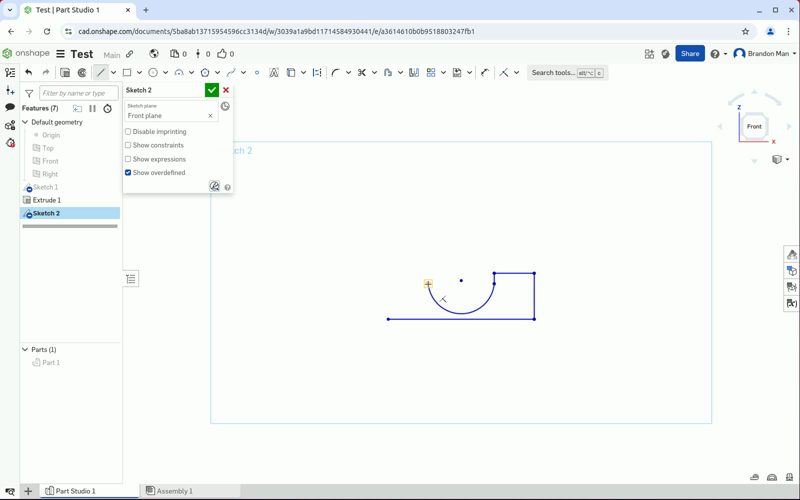
click(428, 283)
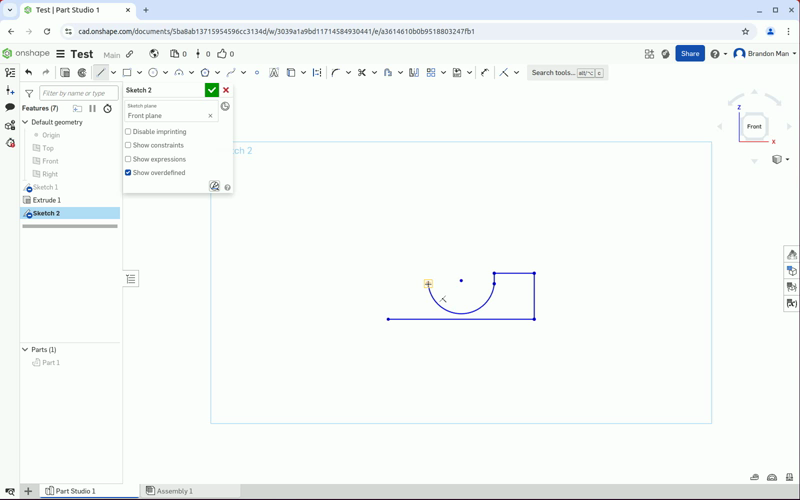
key_down(shift)
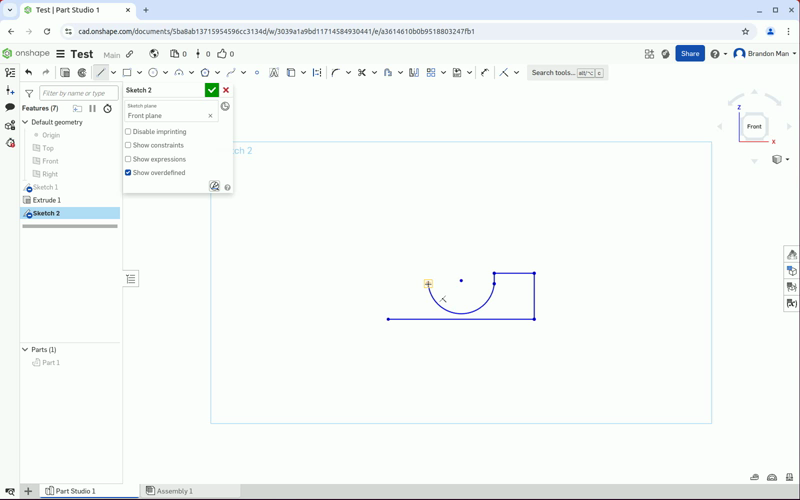
mouse_move(458, 283)
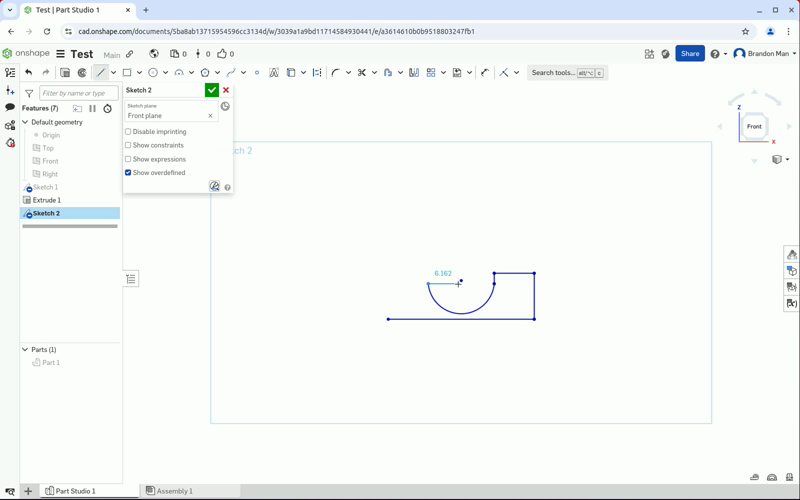
mouse_move(428, 273)
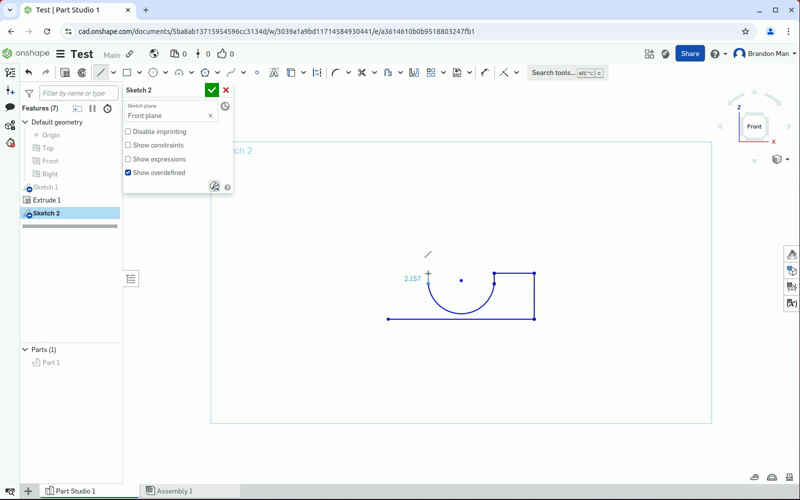
click(428, 273)
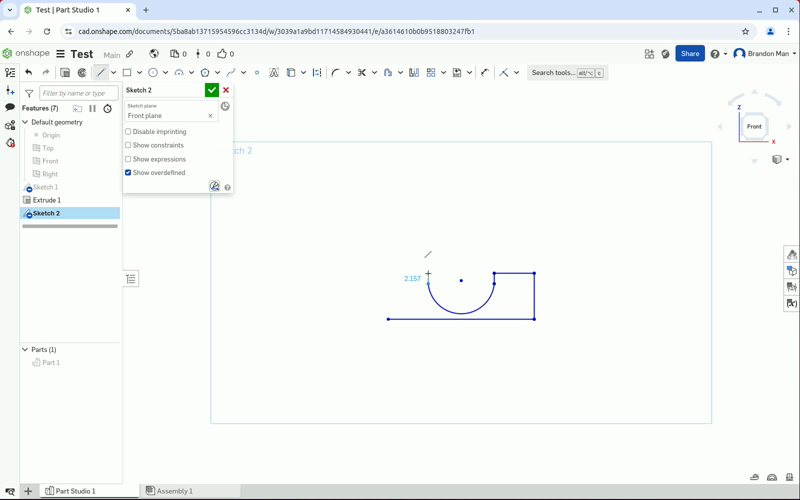
key_up(shift)
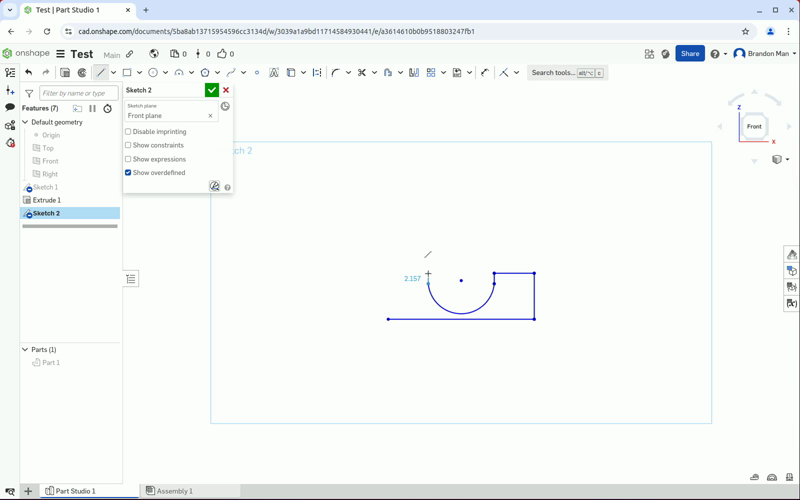
key_down(shift)
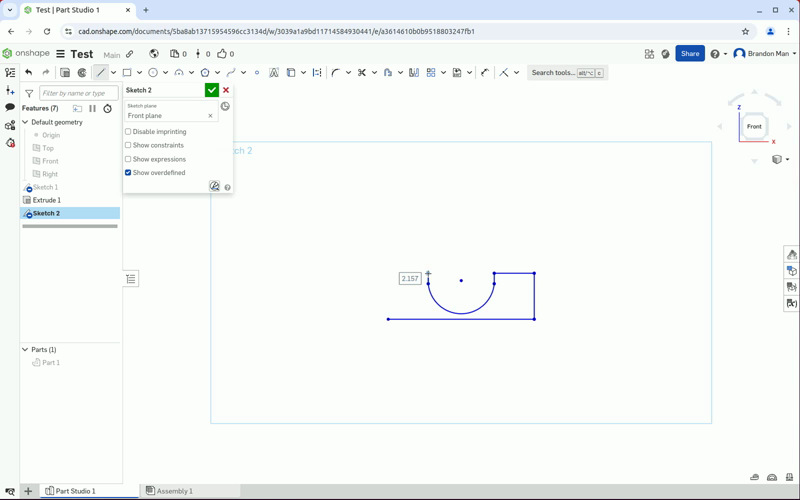
mouse_move(458, 273)
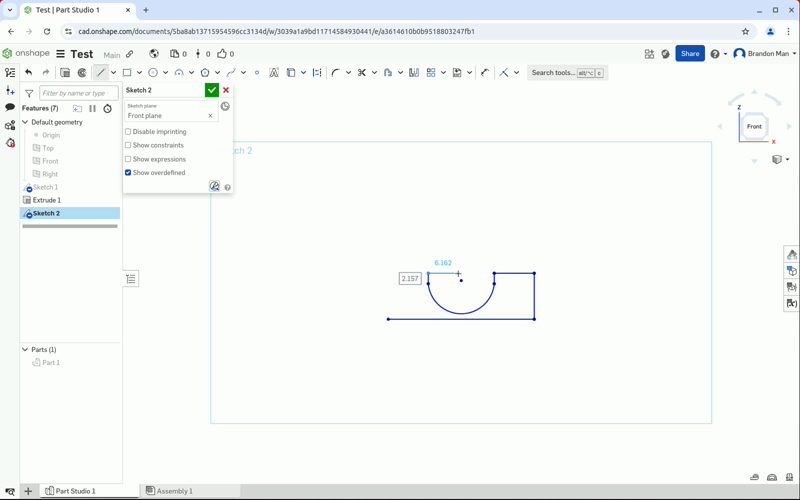
mouse_move(388, 273)
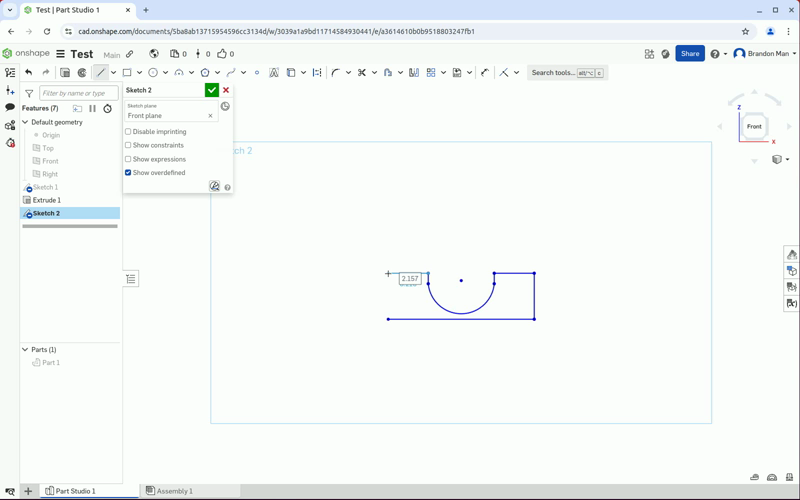
click(388, 273)
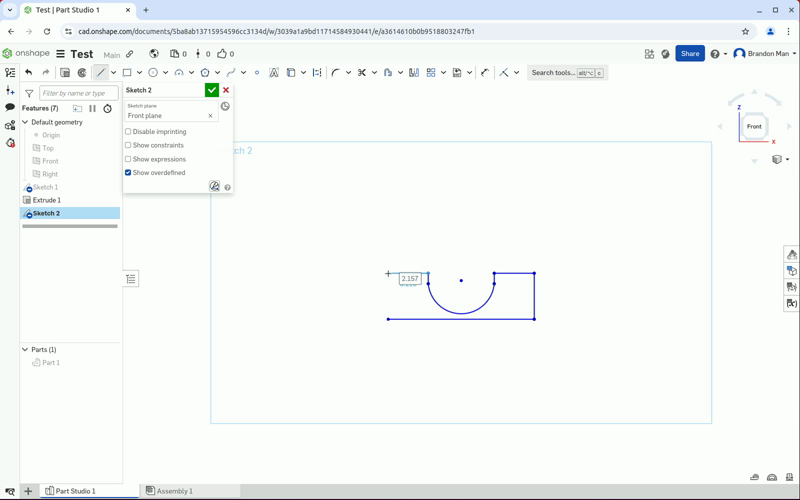
key_up(shift)
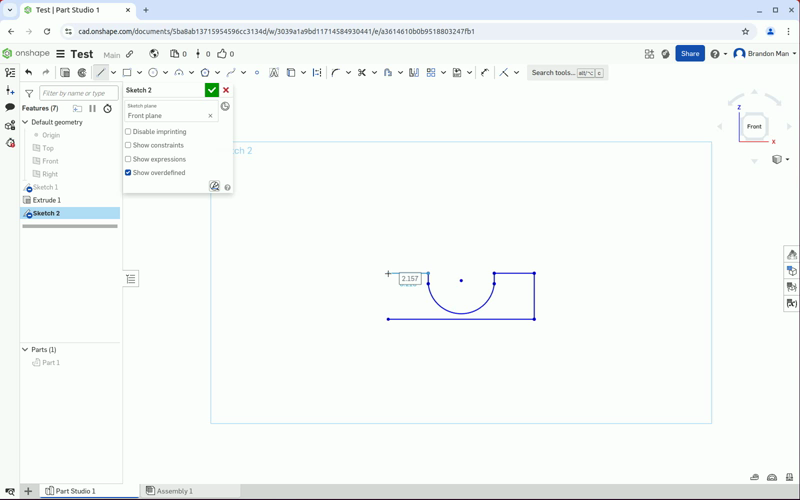
mouse_move(418, 273)
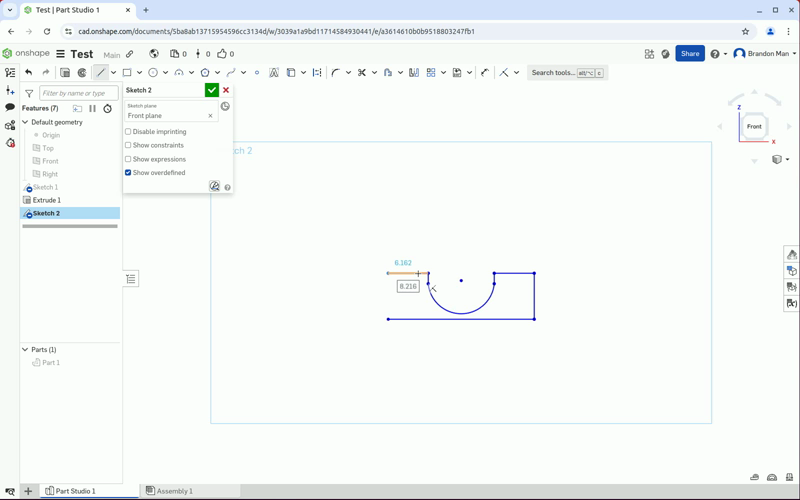
key_down(shift)
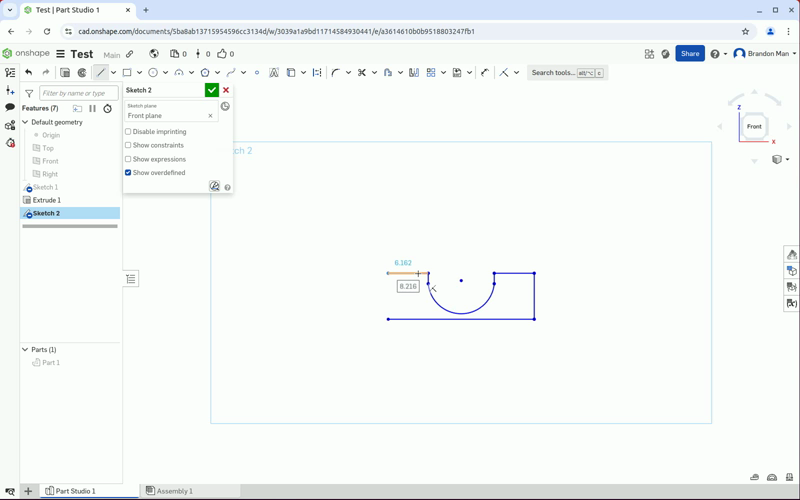
mouse_move(388, 319)
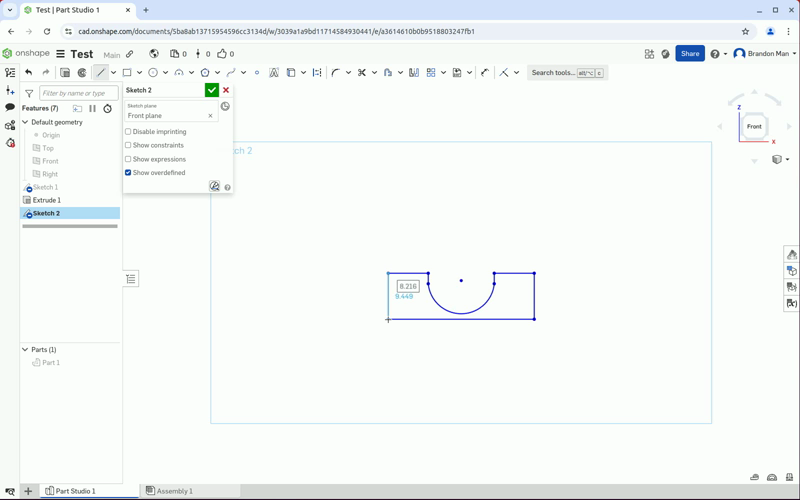
key_up(shift)
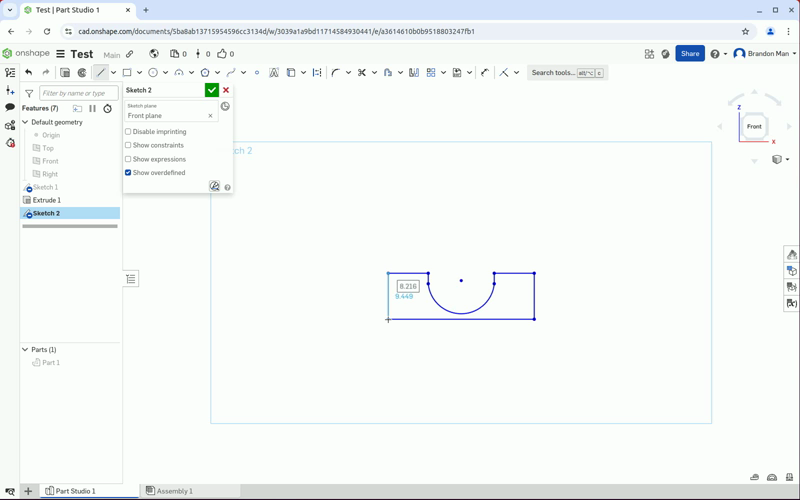
click(388, 319)
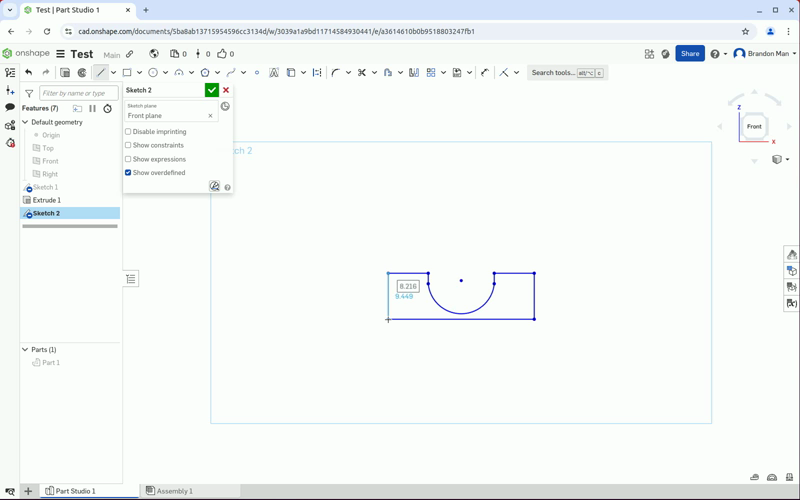
key(esc)
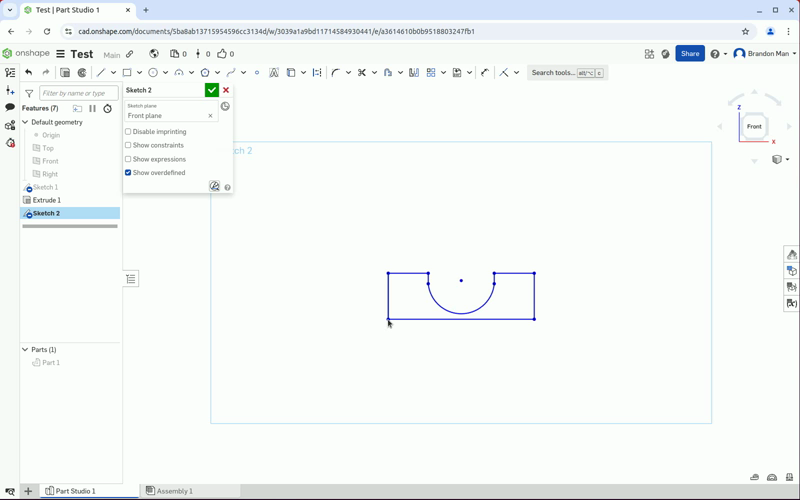
mouse_move(502, 276)
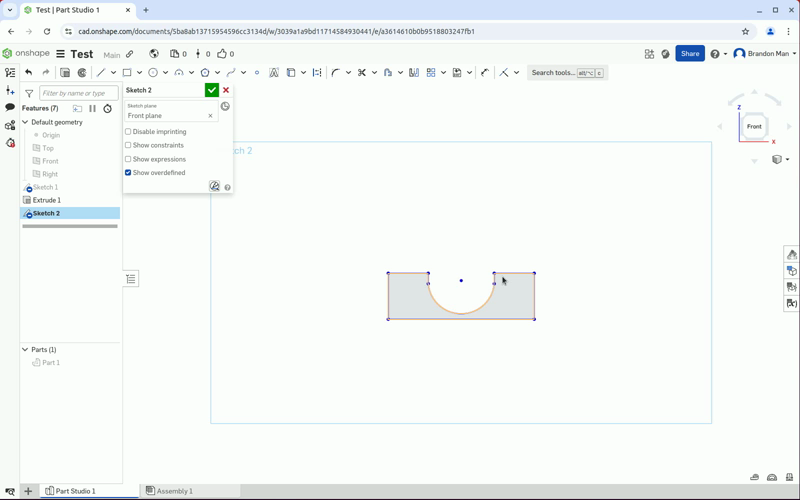
click(502, 276)
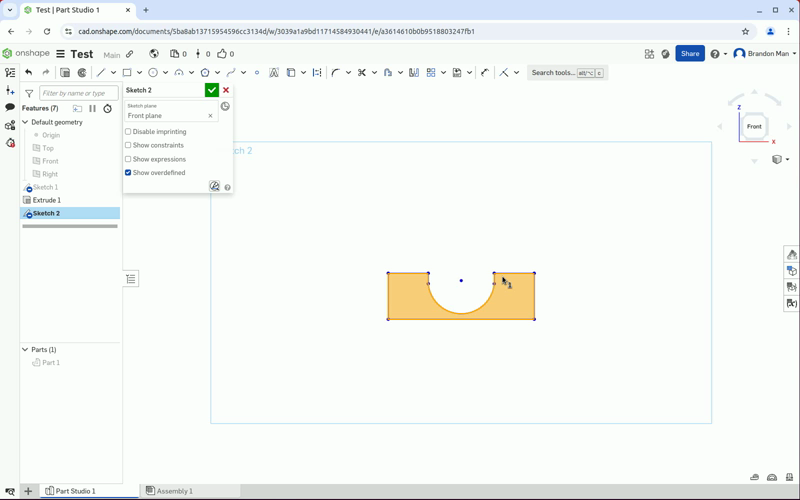
mouse_move(73, 352)
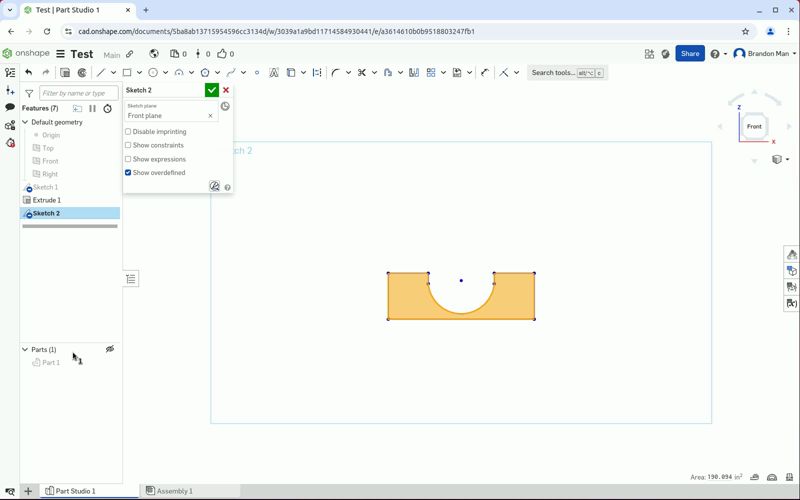
key(shift+y)
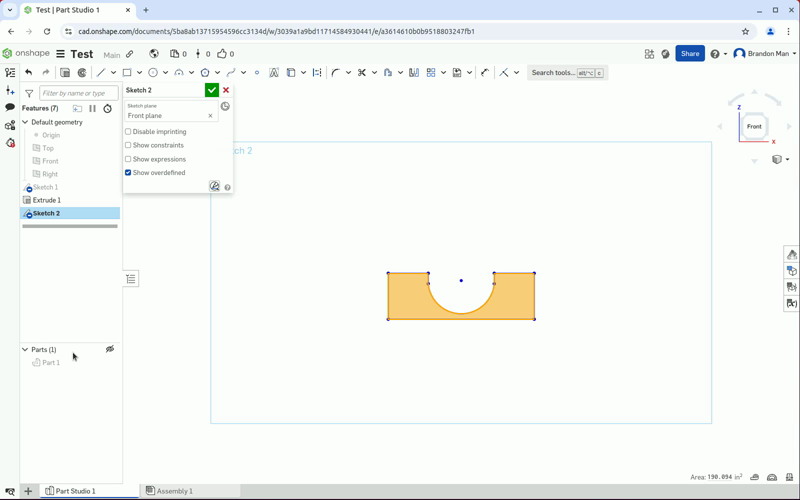
key(shift+e)
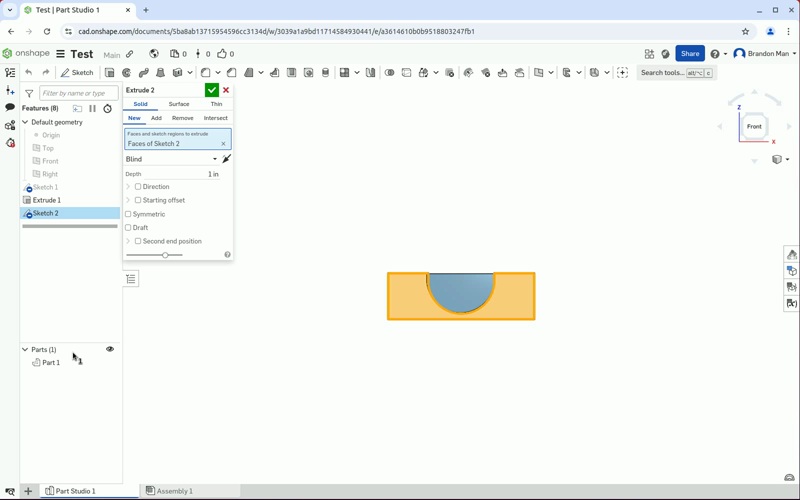
mouse_move(143, 106)
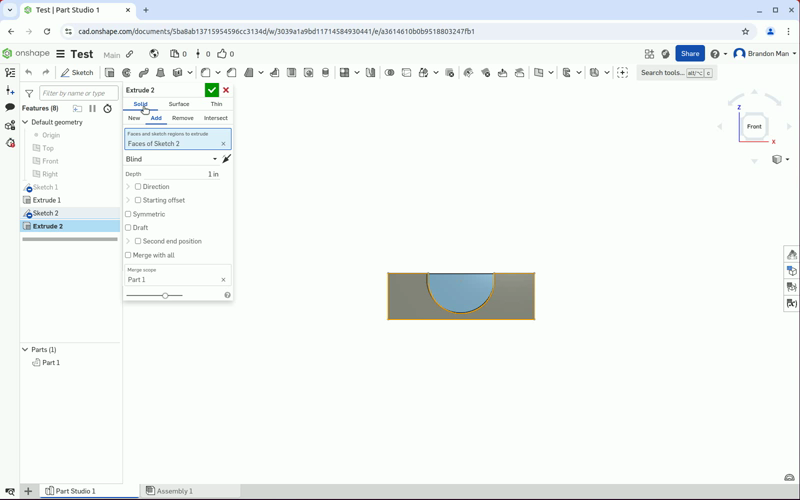
click(143, 106)
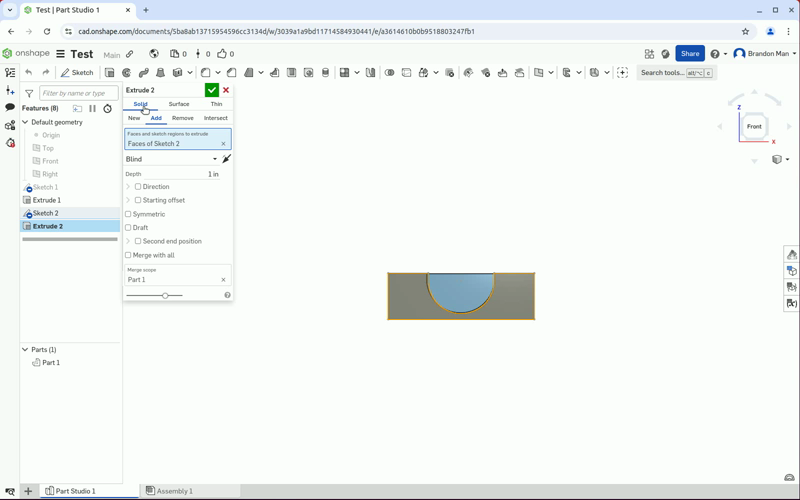
mouse_move(137, 120)
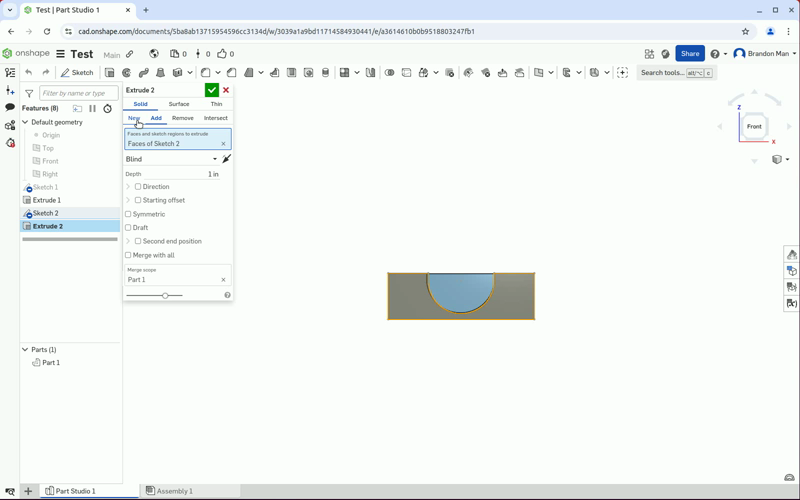
click(137, 120)
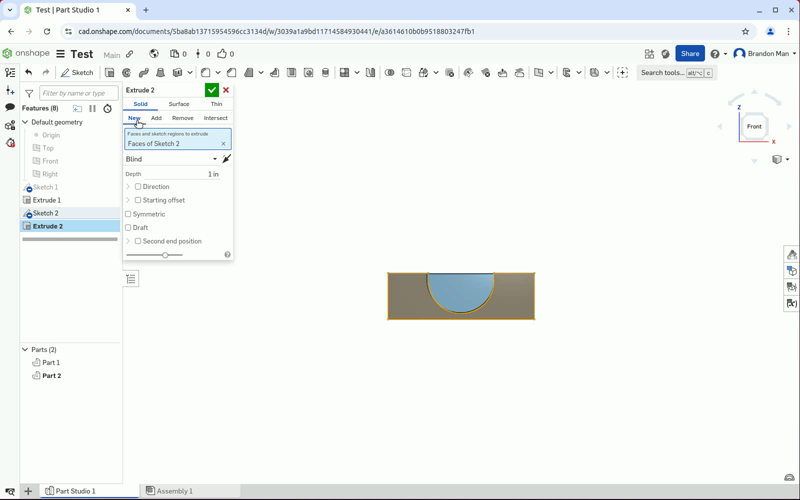
key(tab, 4)
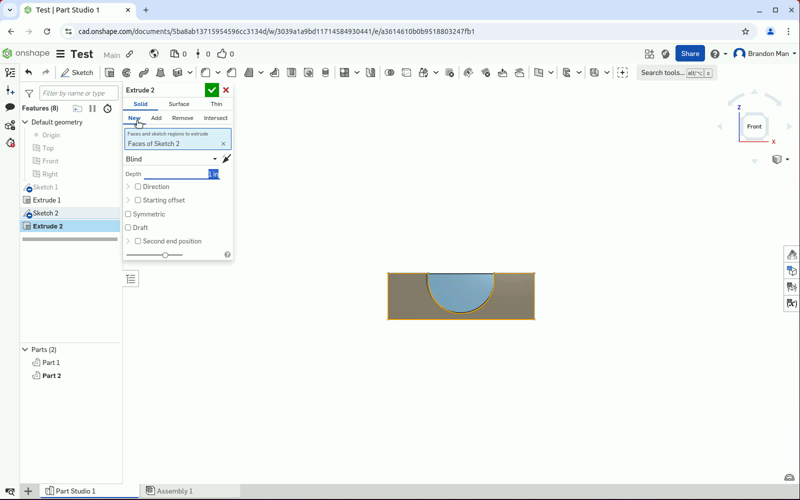
text(5.296)
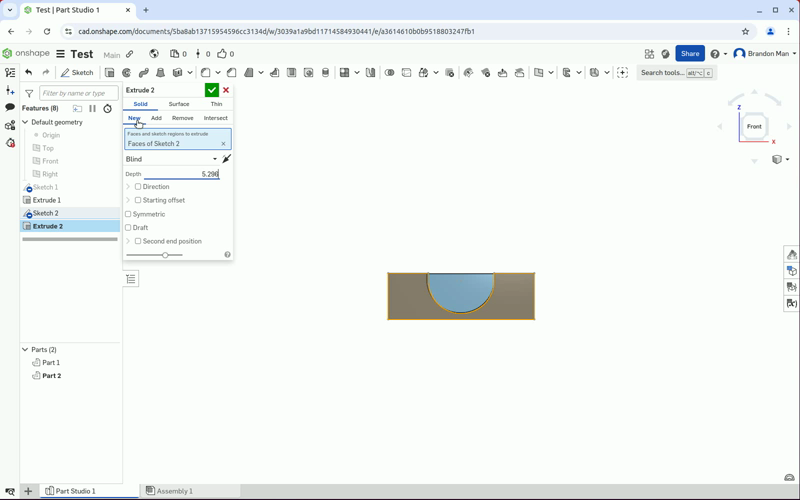
key(enter)
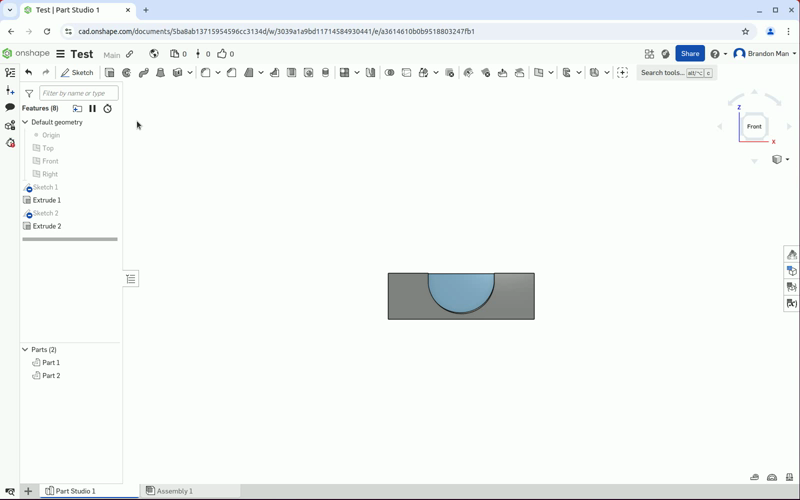
key(shift+h)
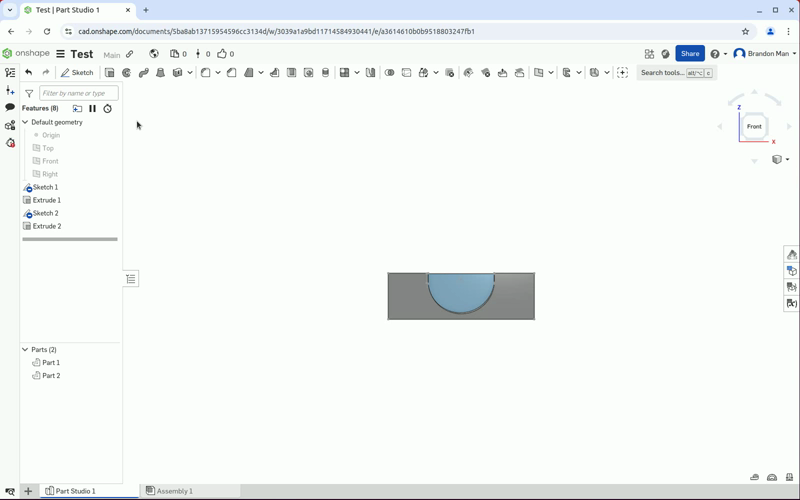
key(shift+h)
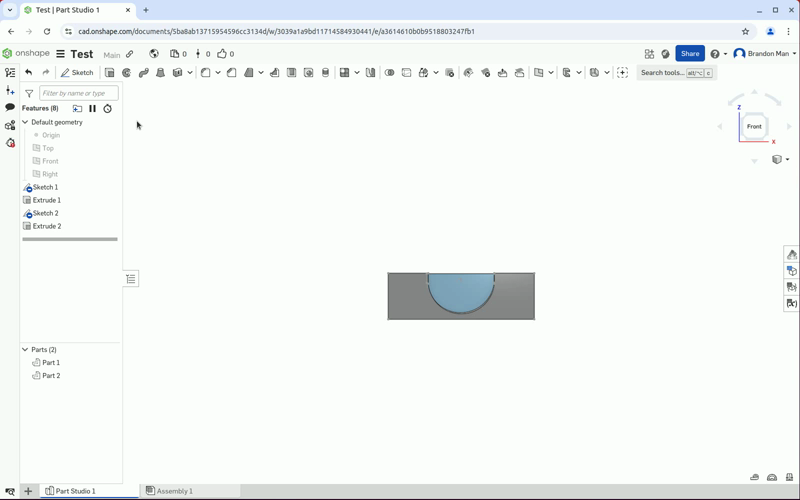
key(shift+7)
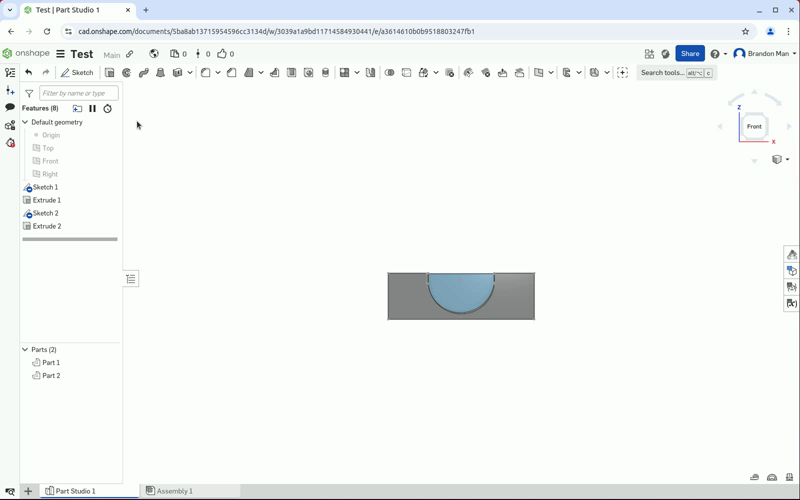
key(left, 2)
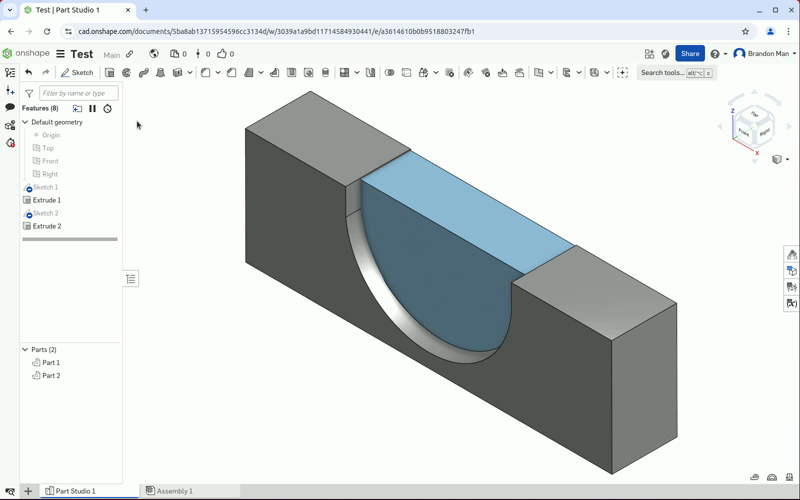
key(down, 2)
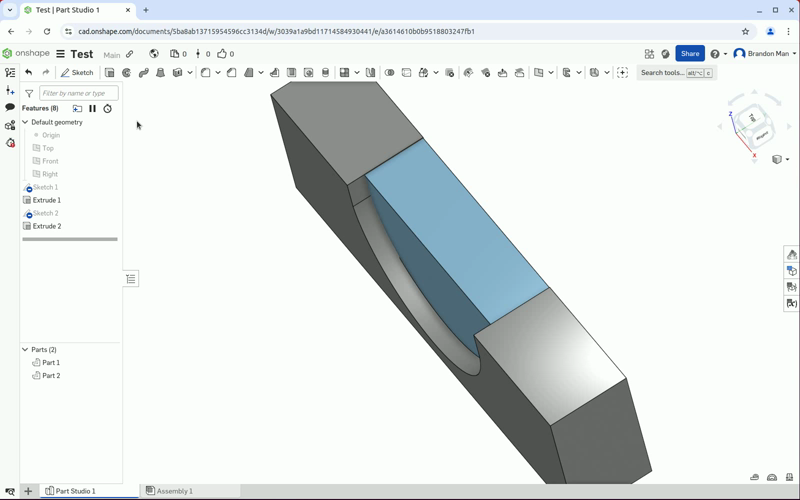
key(up, 2)
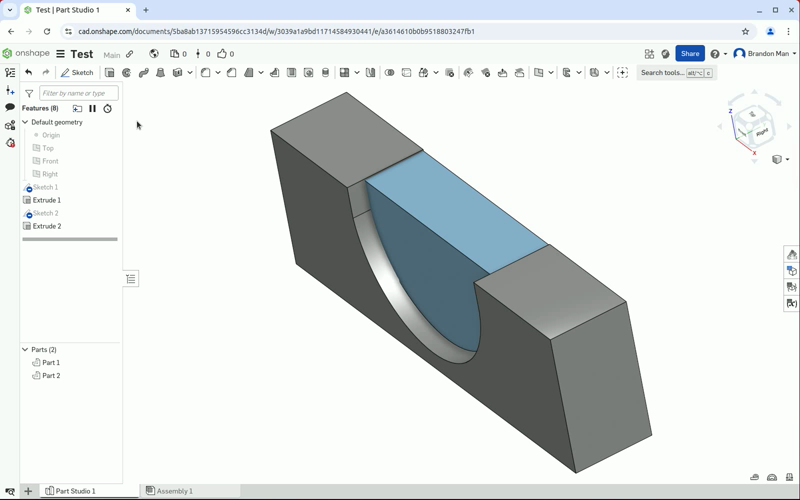
key(right, 2)
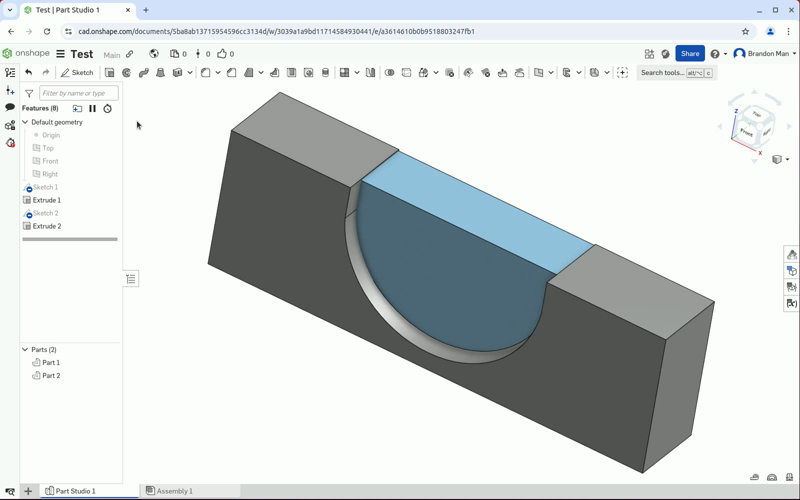
mouse_move(73, 189)
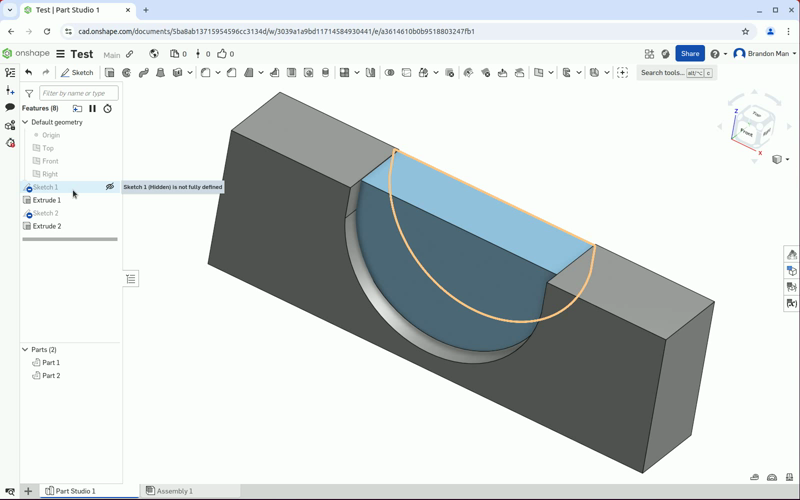
click(73, 189)